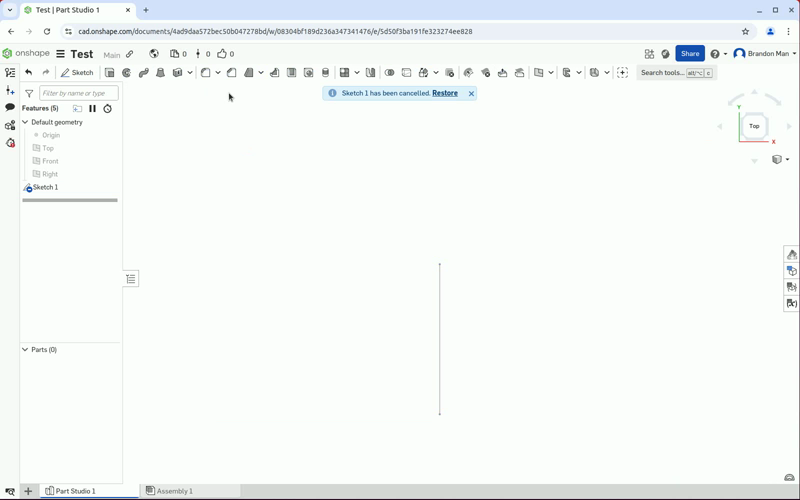
key(shift+h)
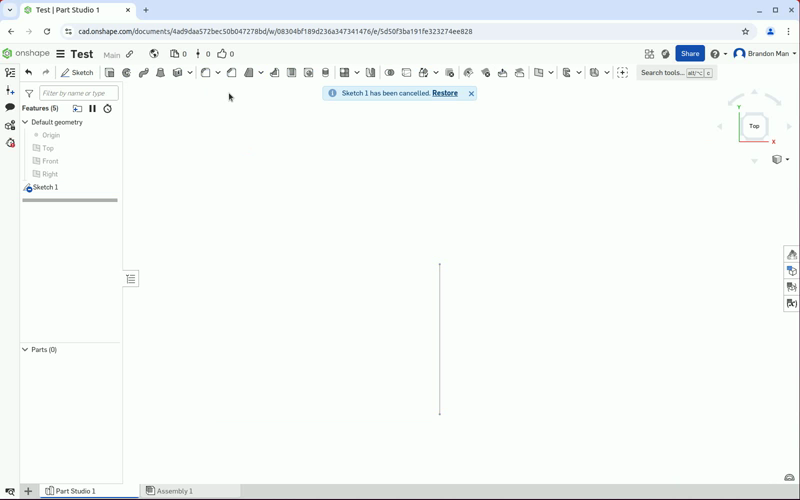
key(shift+s)
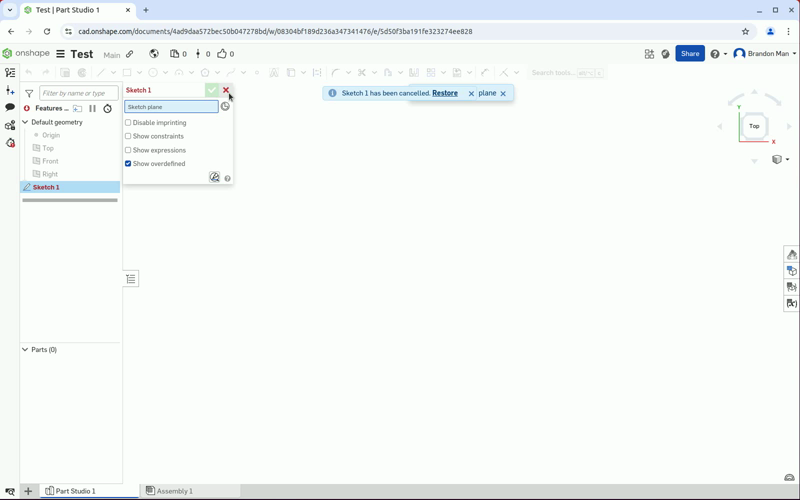
mouse_move(73, 150)
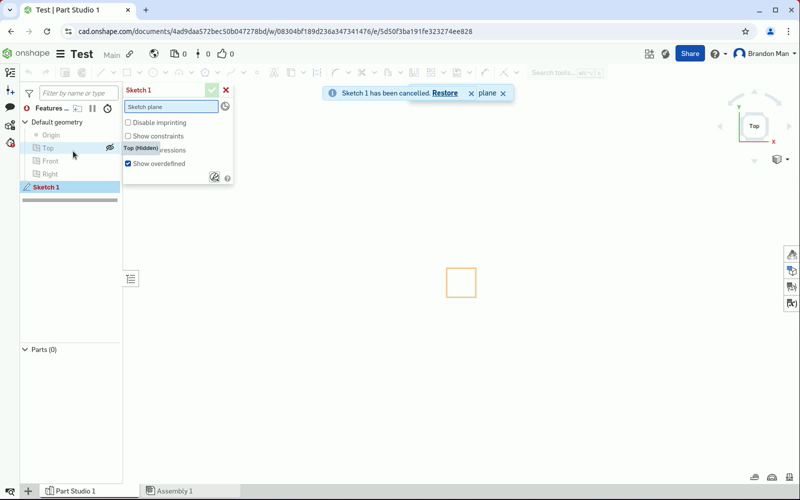
click(73, 150)
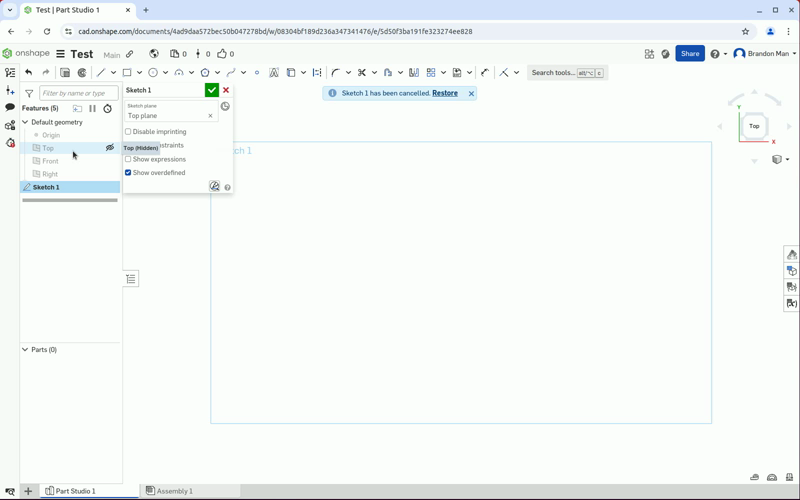
mouse_move(73, 352)
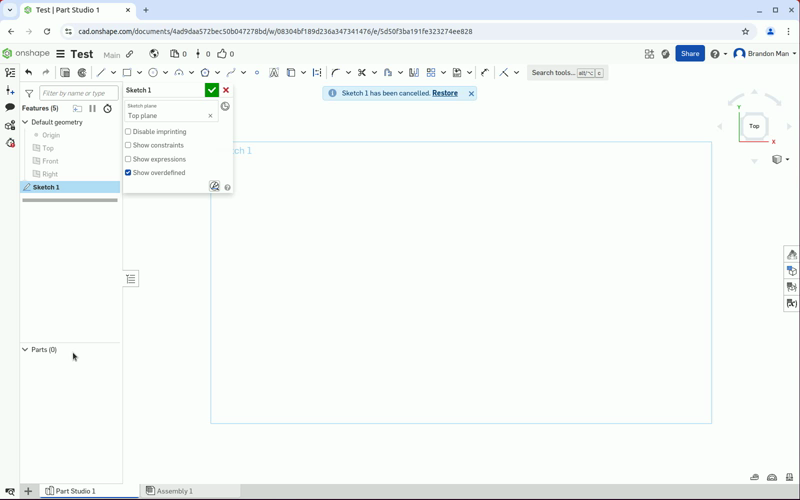
key(y)
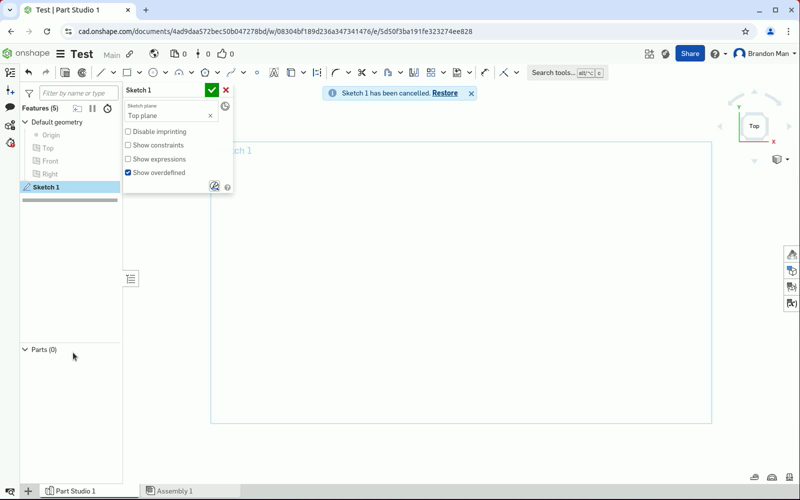
key(l)
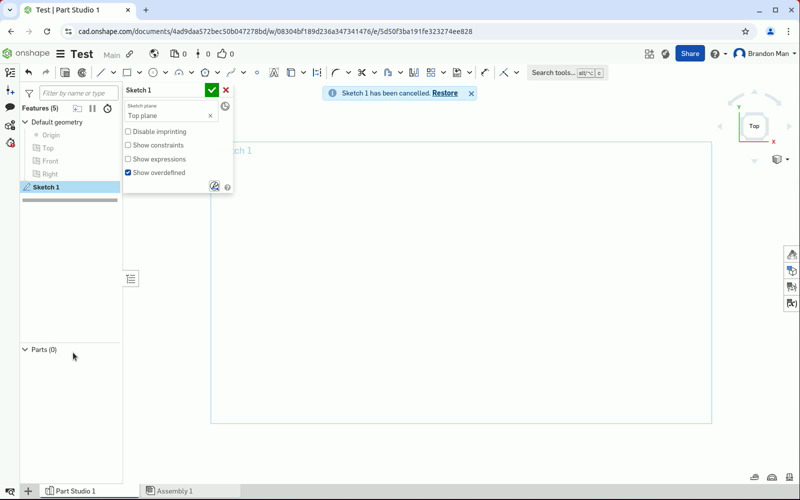
key_down(shift)
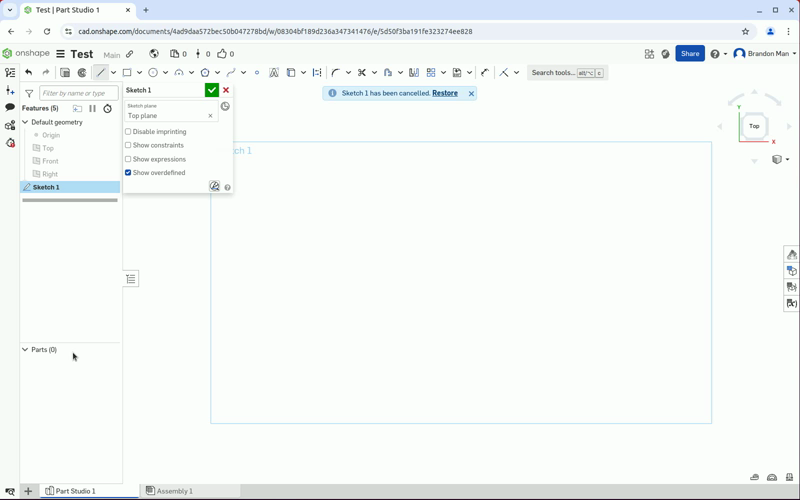
mouse_move(510, 282)
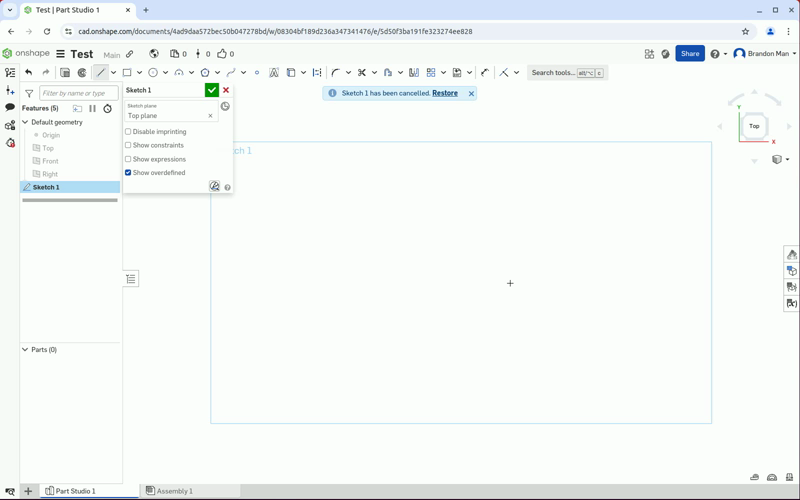
click(510, 282)
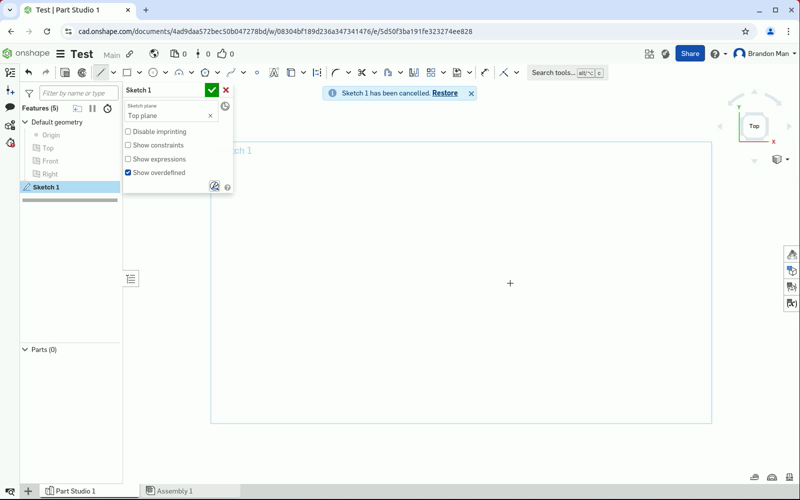
key_up(shift)
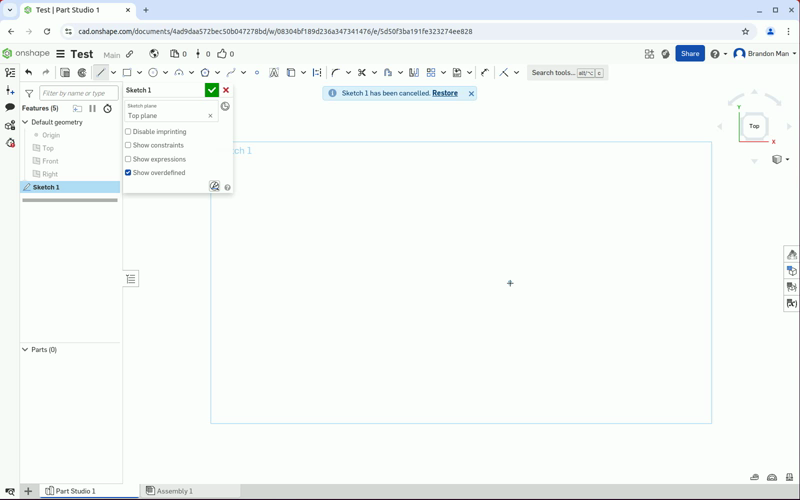
key_down(shift)
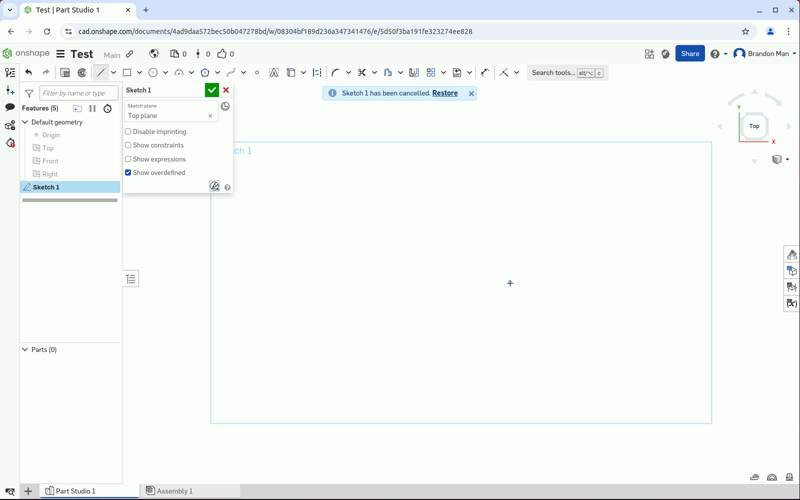
mouse_move(540, 282)
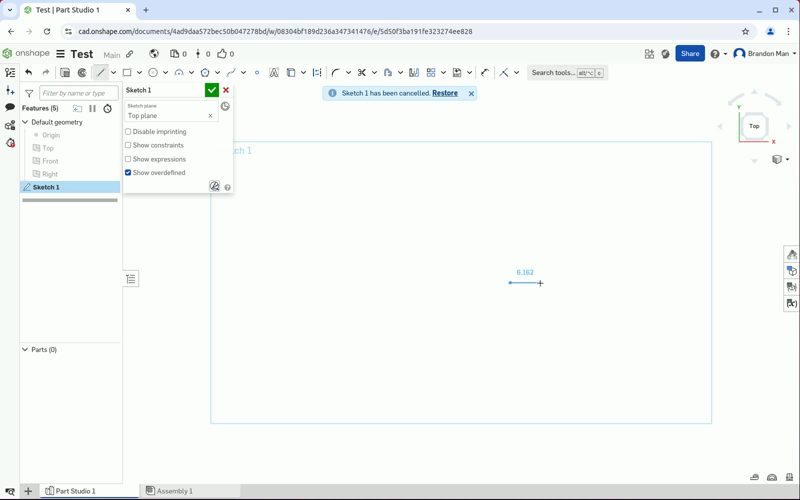
mouse_move(528, 282)
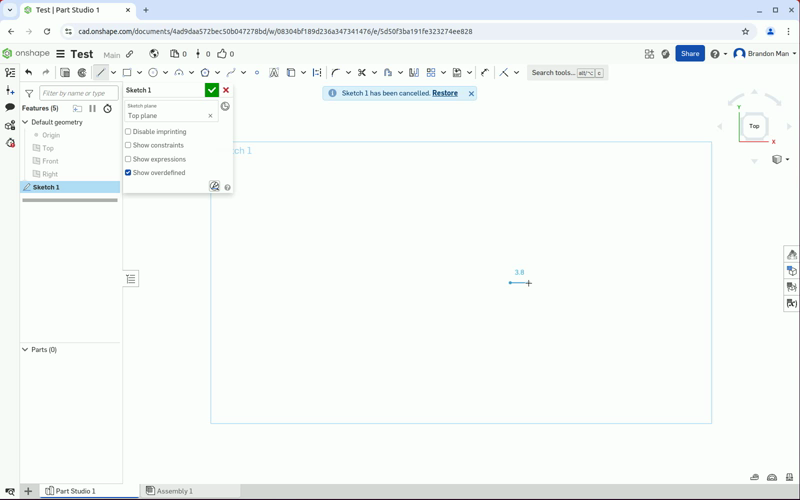
click(528, 282)
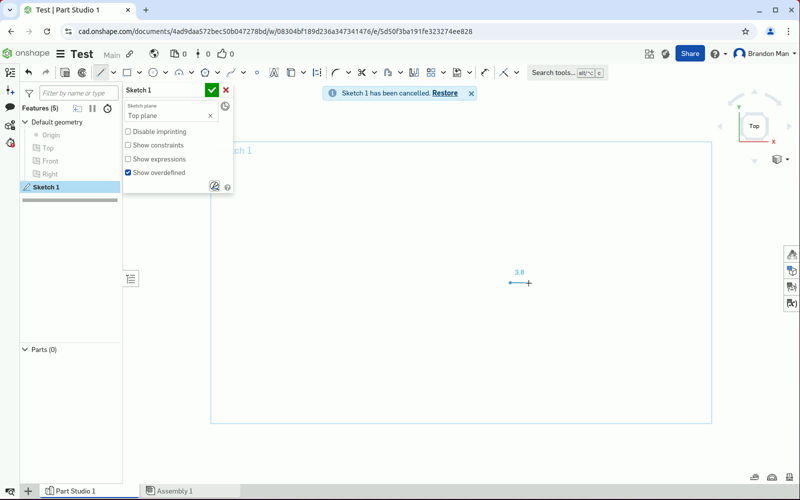
key_up(shift)
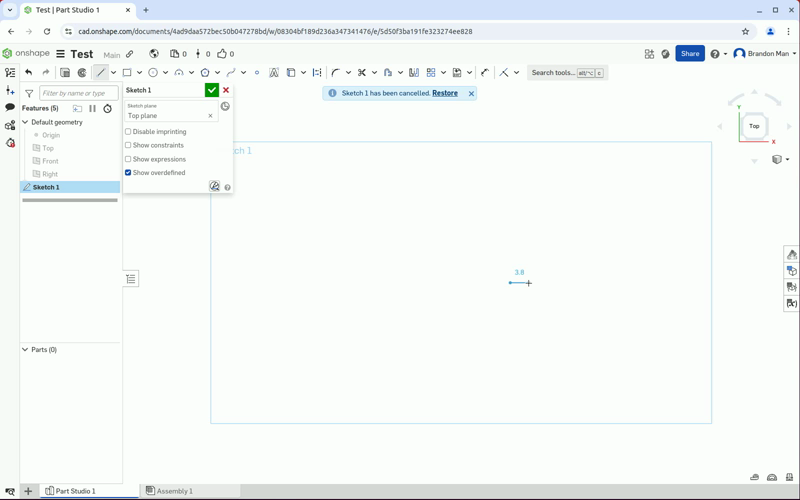
key_down(shift)
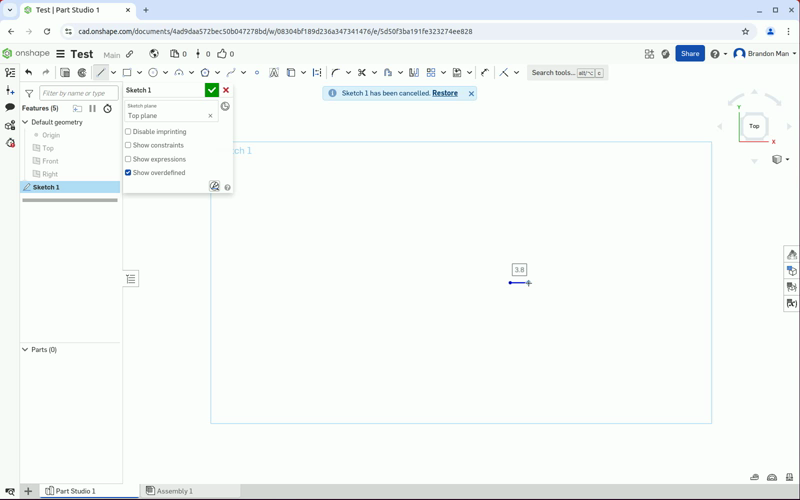
mouse_move(558, 282)
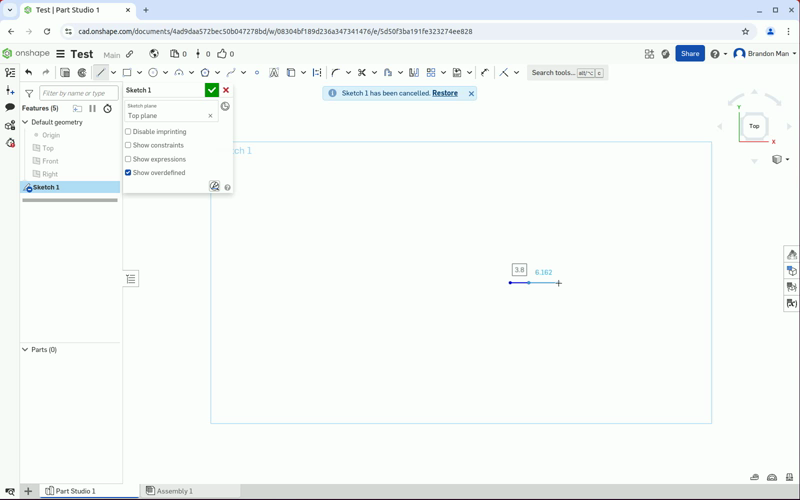
mouse_move(528, 304)
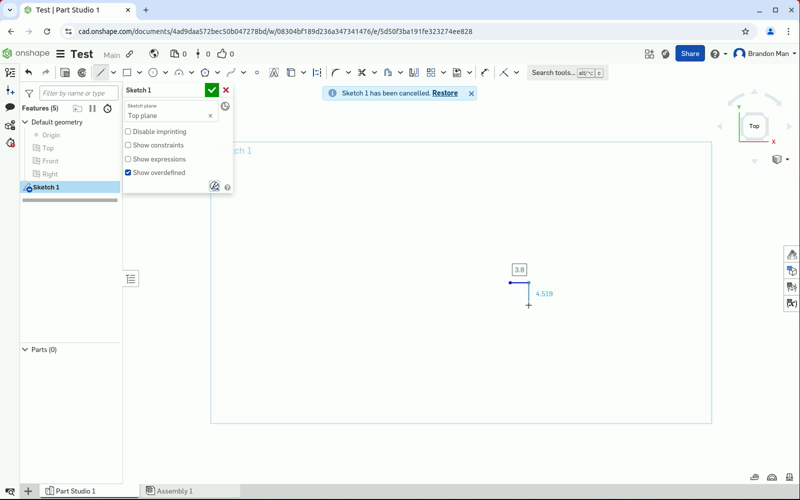
click(528, 304)
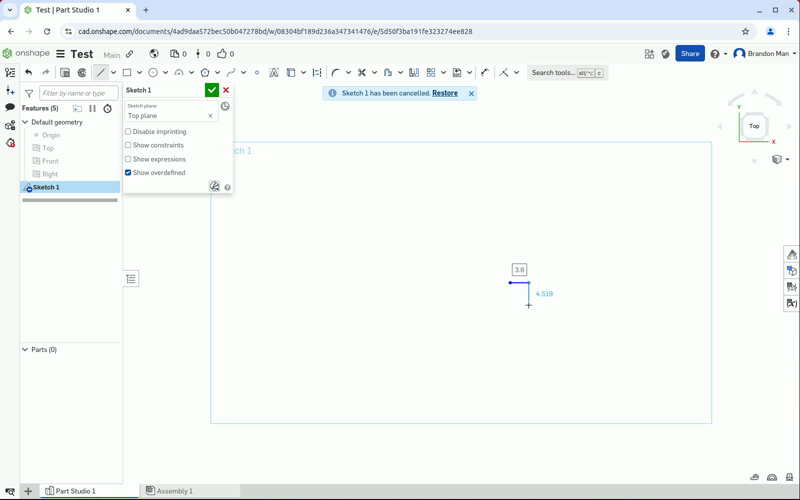
key_up(shift)
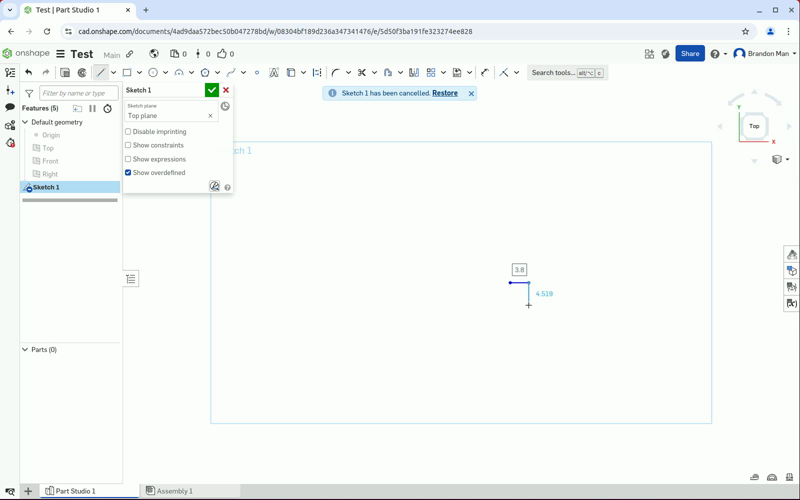
key_down(shift)
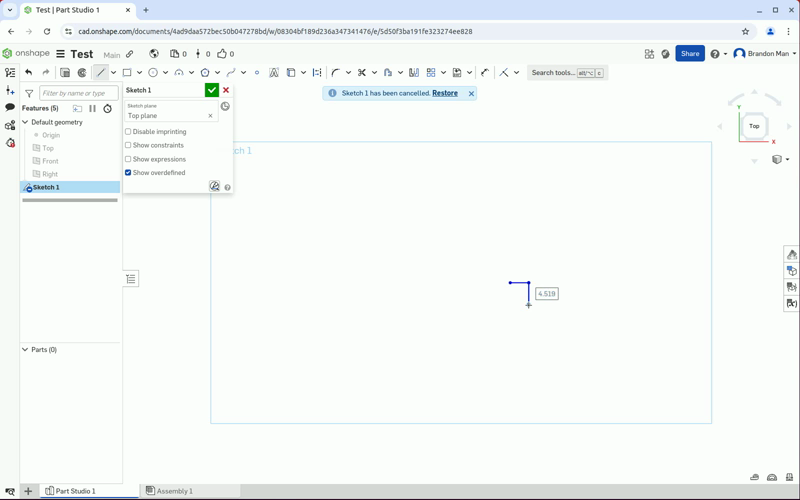
mouse_move(558, 304)
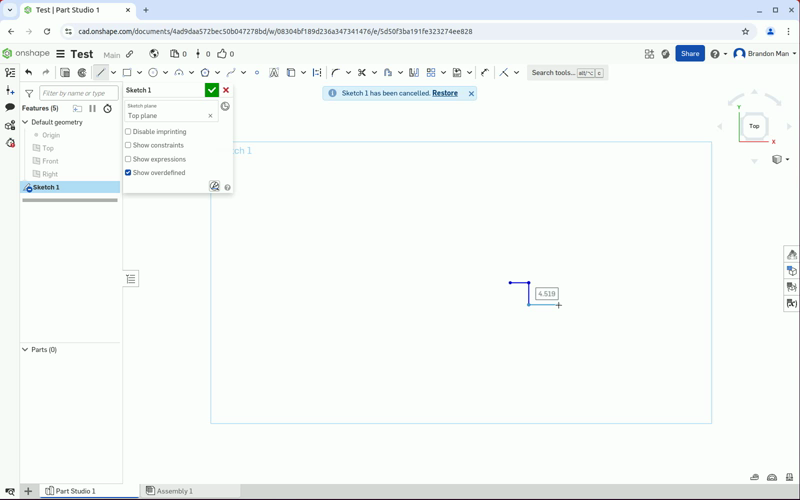
mouse_move(572, 304)
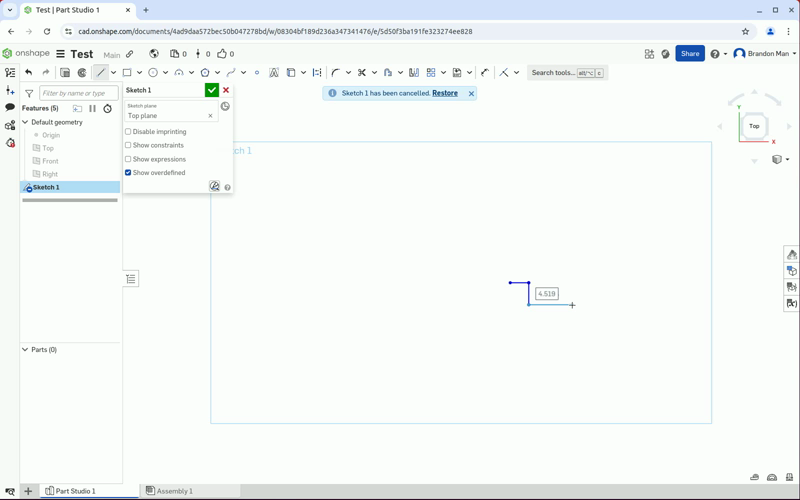
click(572, 304)
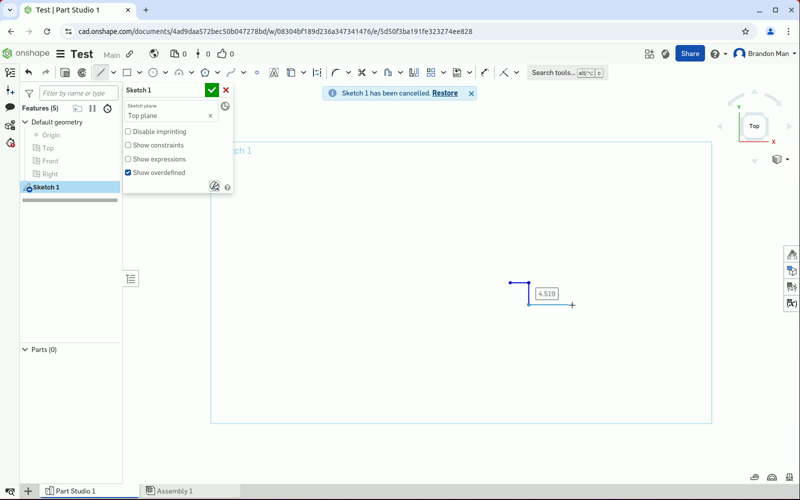
key_up(shift)
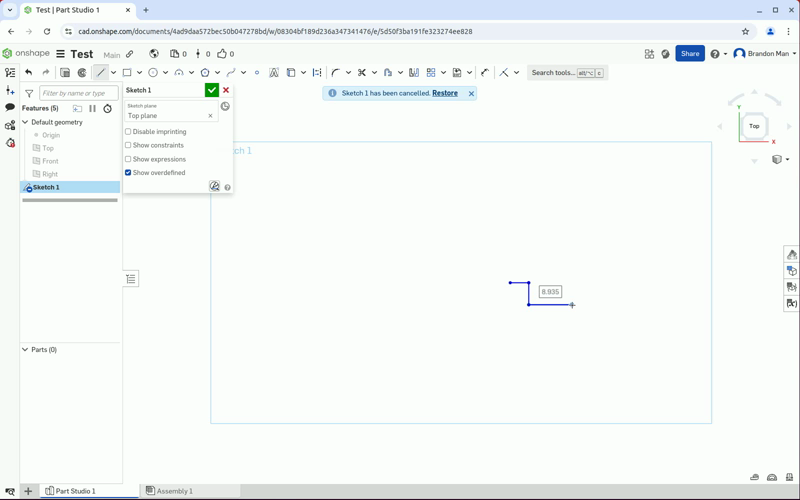
key_down(shift)
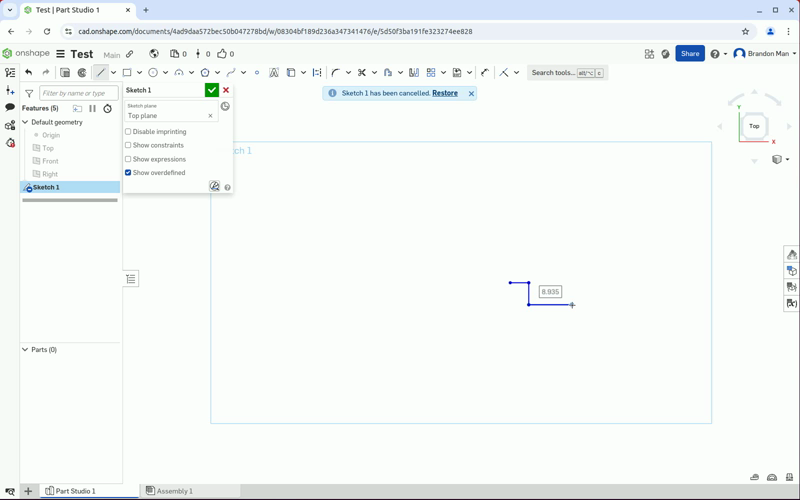
mouse_move(572, 185)
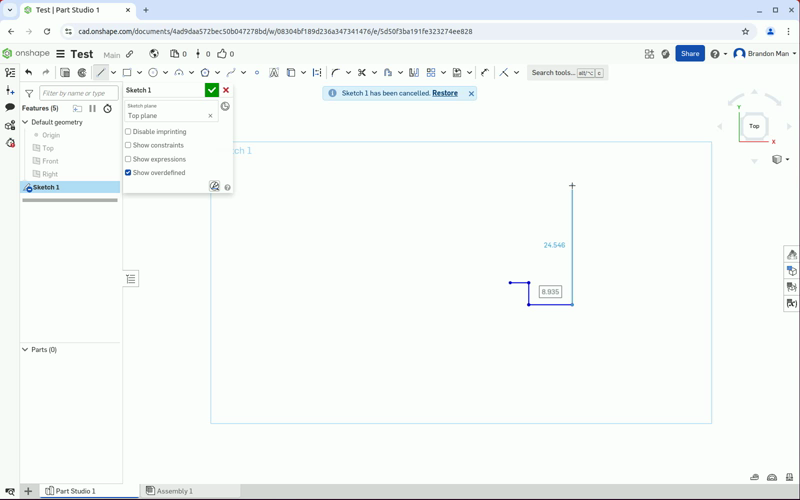
click(572, 185)
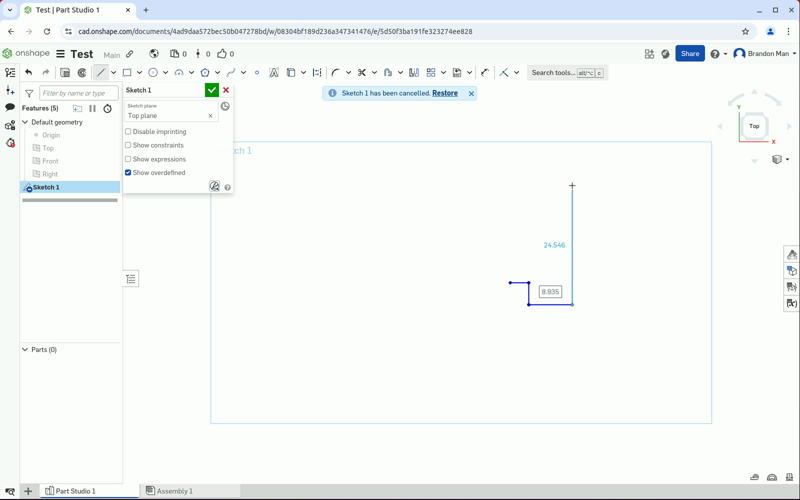
key_up(shift)
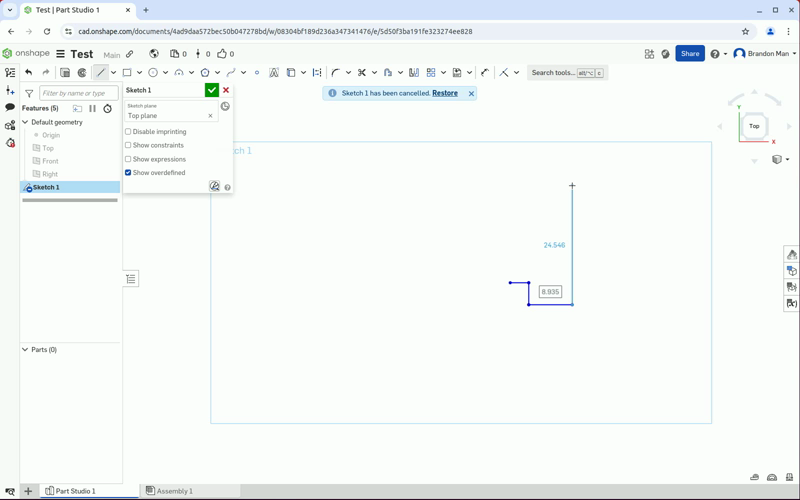
key_down(shift)
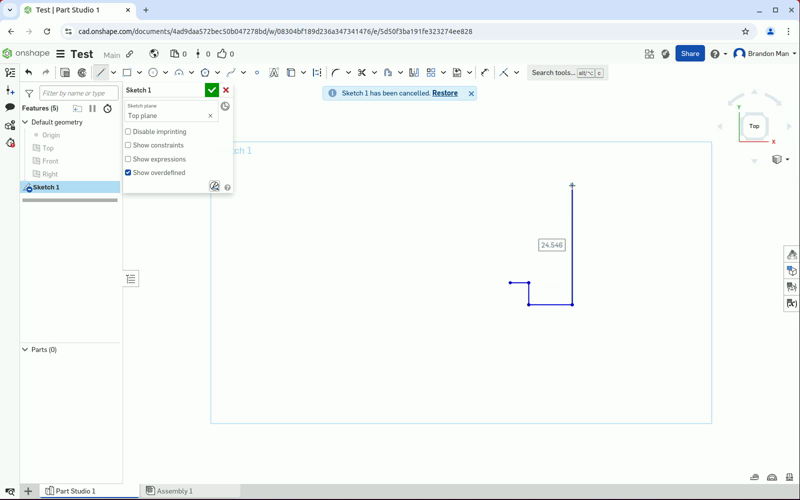
mouse_move(589, 185)
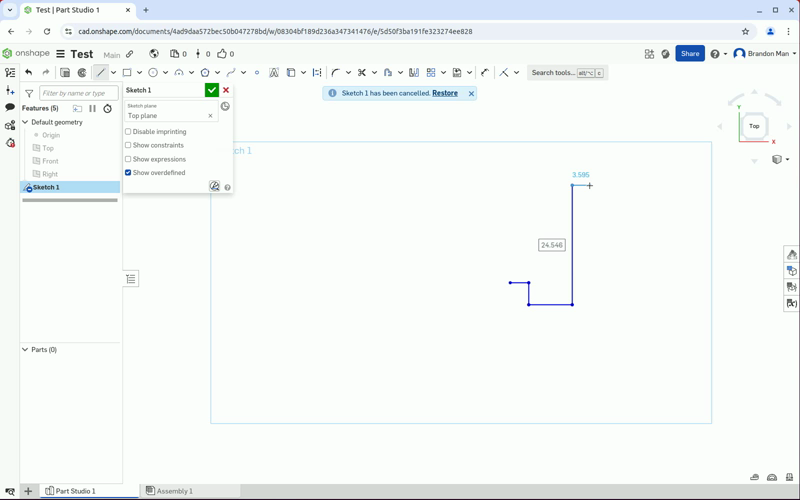
mouse_move(528, 185)
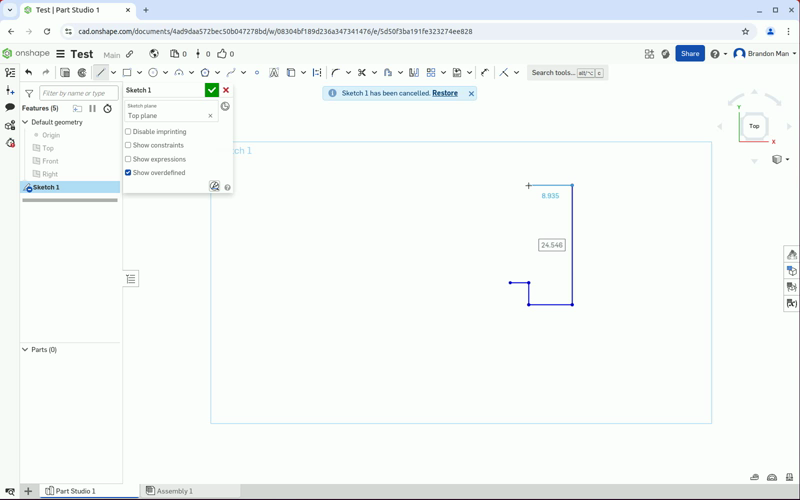
click(528, 185)
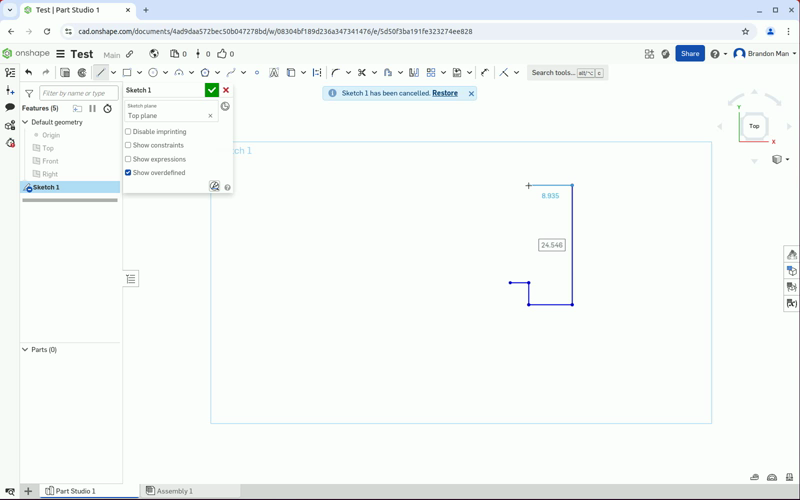
key_up(shift)
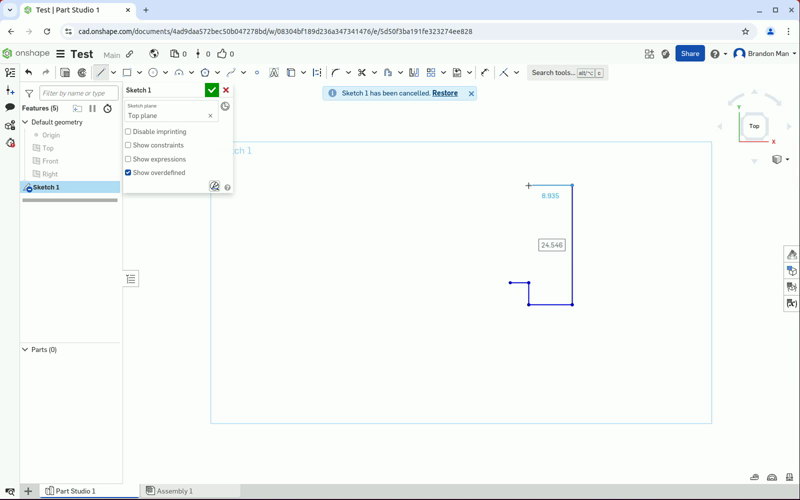
key_down(shift)
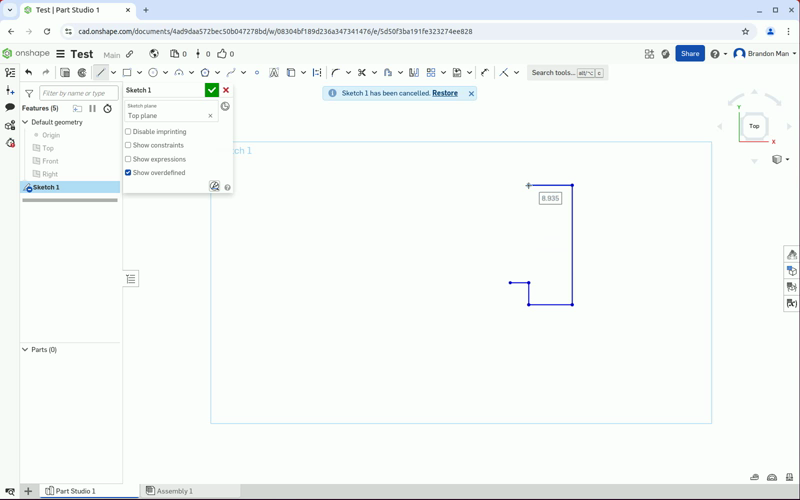
mouse_move(558, 185)
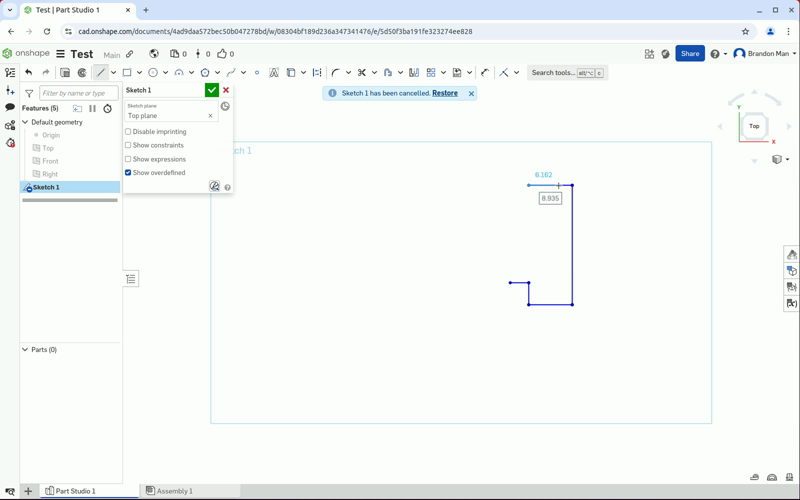
mouse_move(528, 209)
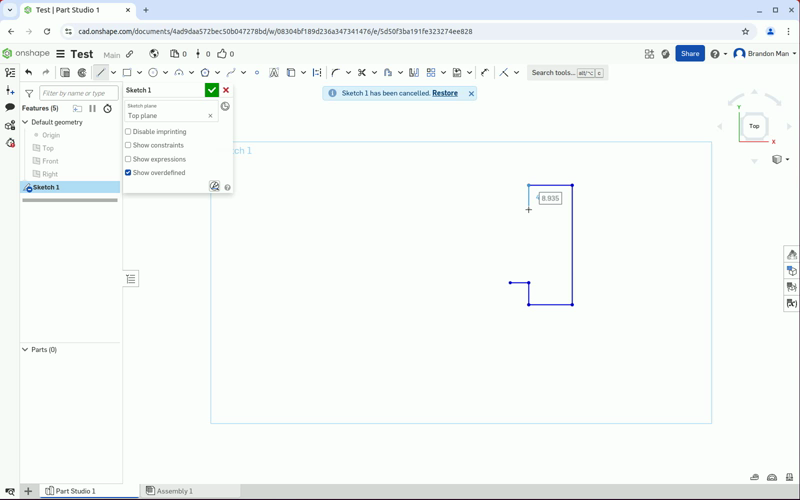
click(528, 209)
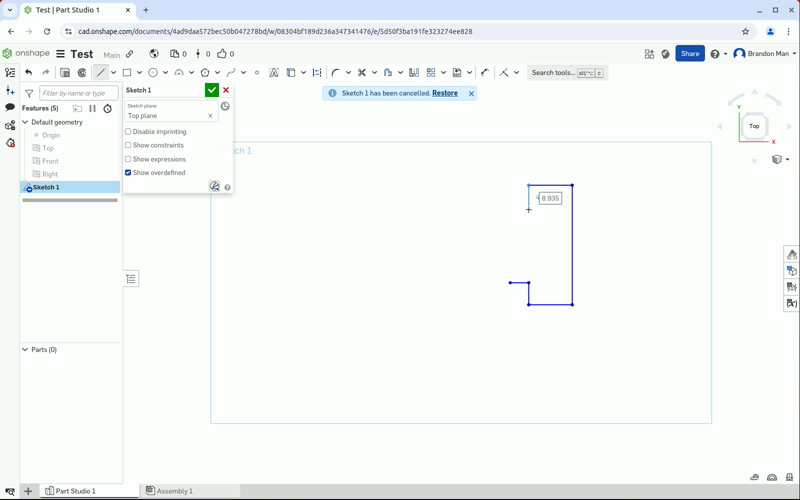
key_up(shift)
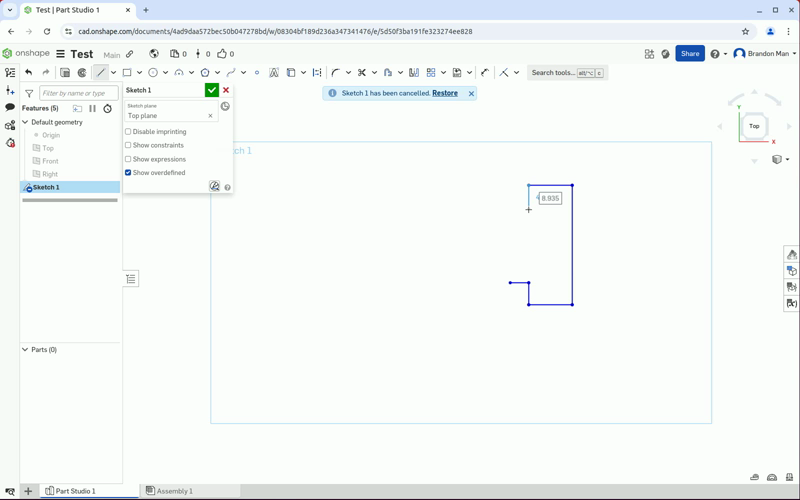
key_down(shift)
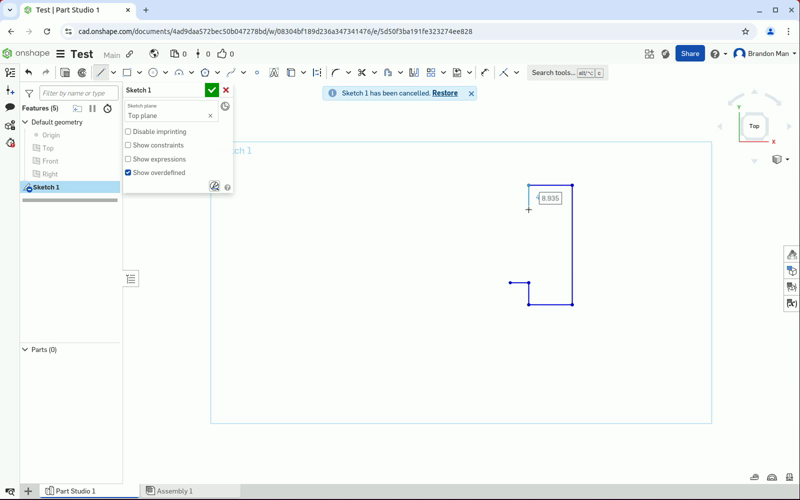
mouse_move(558, 209)
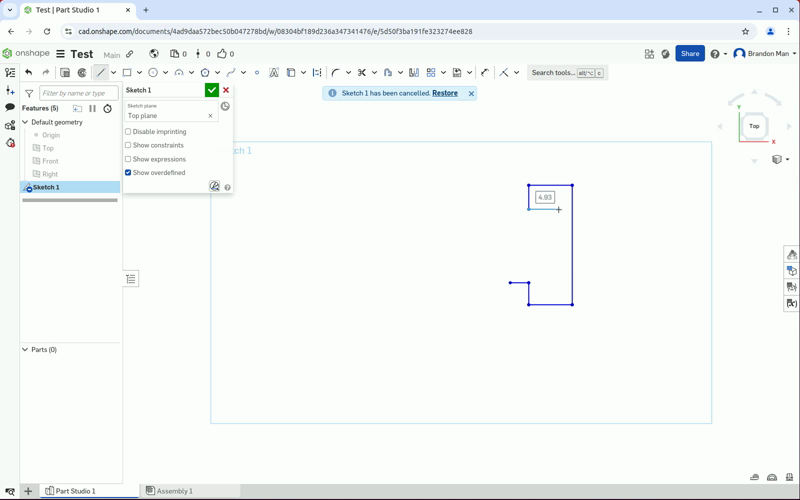
mouse_move(510, 209)
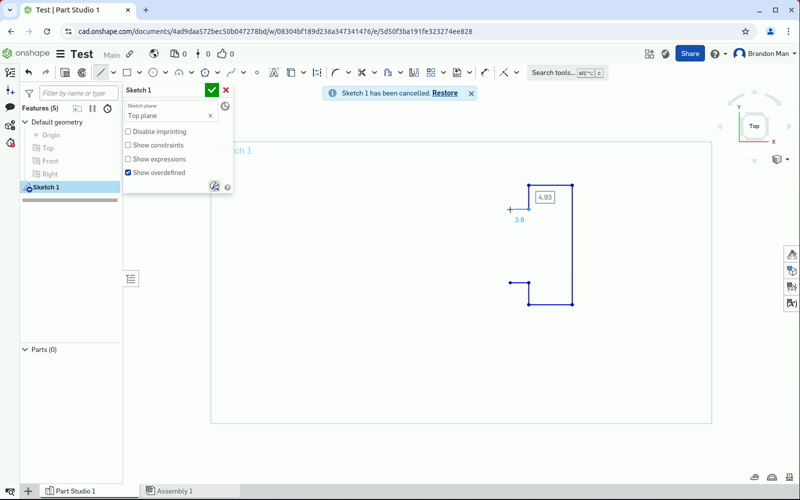
click(510, 209)
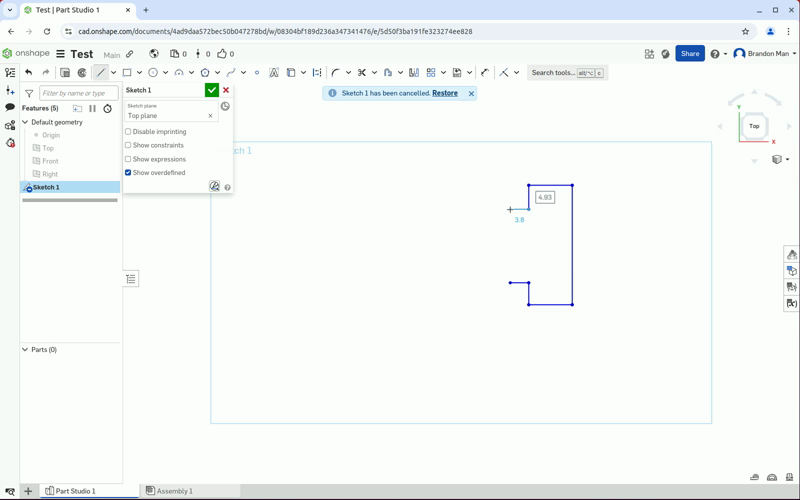
key_up(shift)
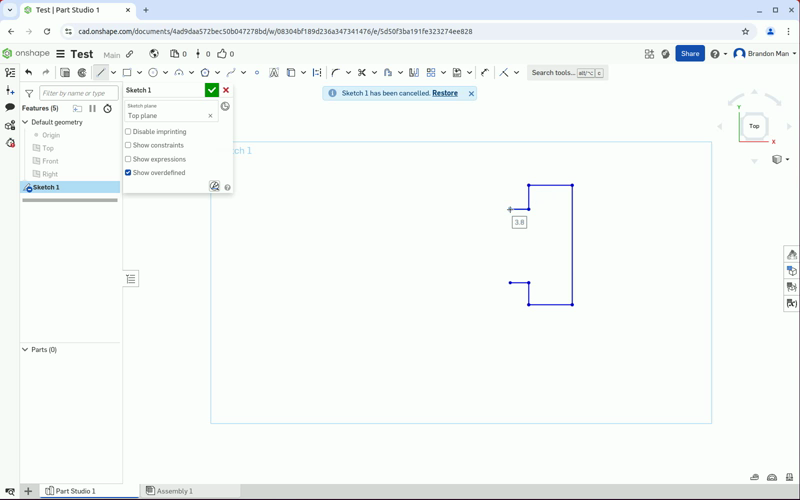
key_down(shift)
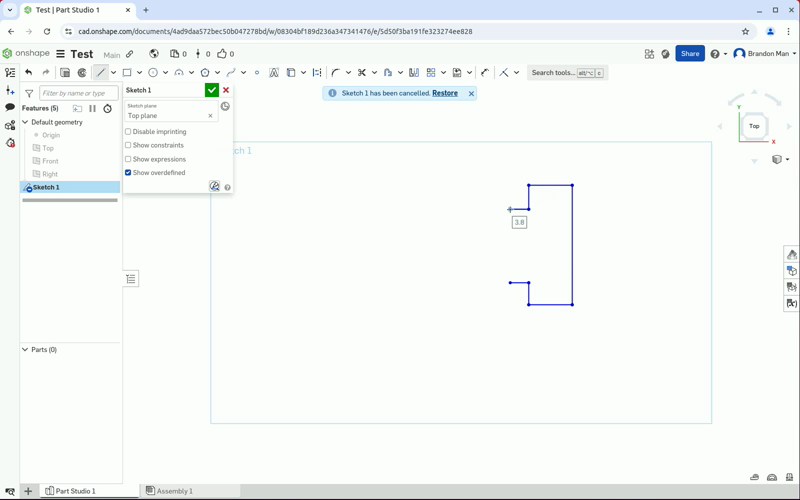
mouse_move(510, 282)
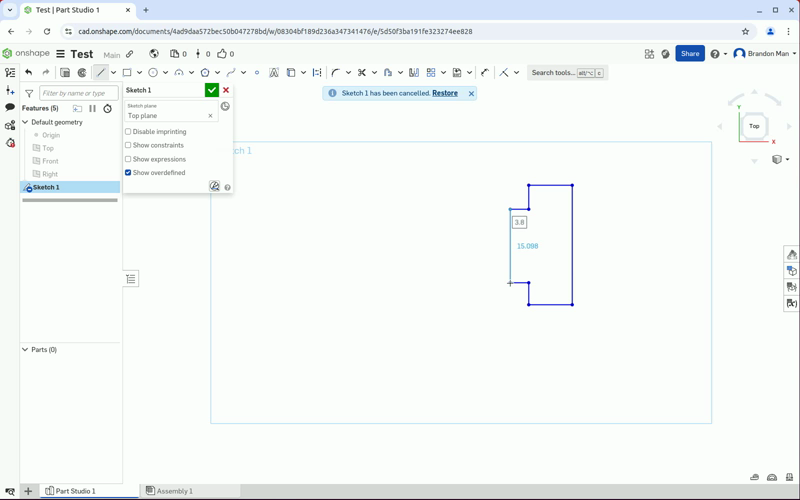
key_up(shift)
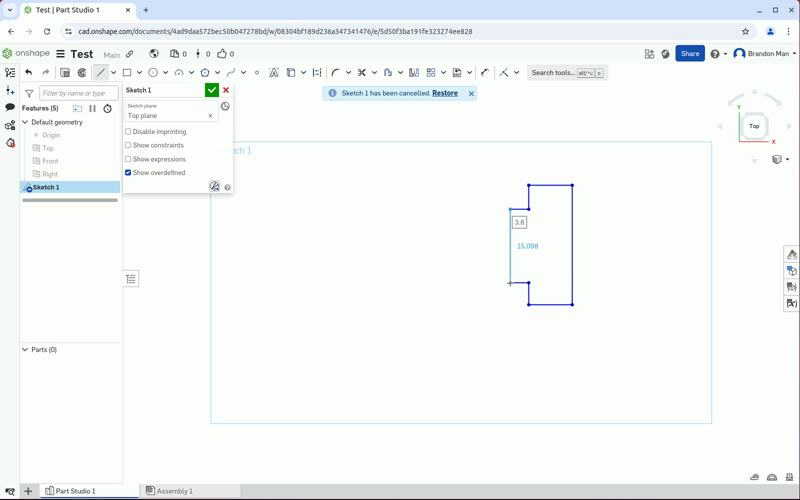
click(510, 282)
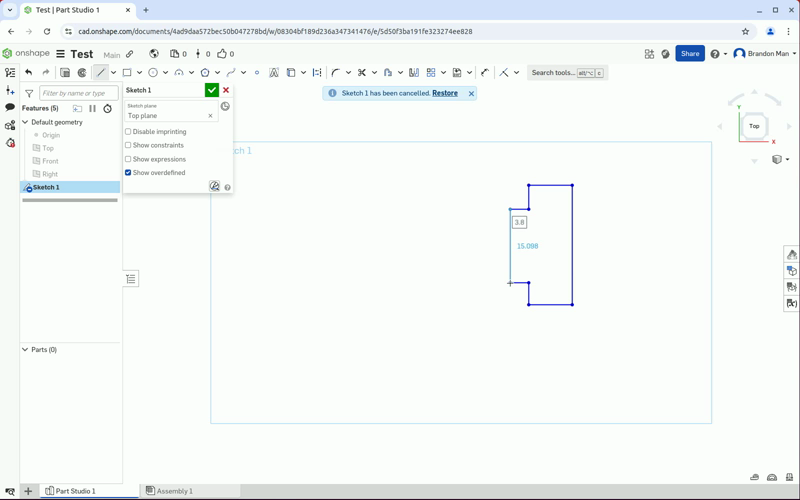
key(esc)
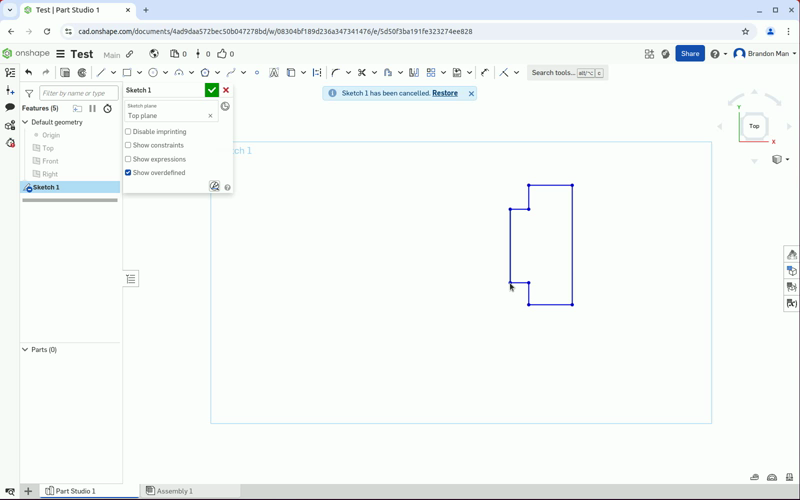
mouse_move(533, 278)
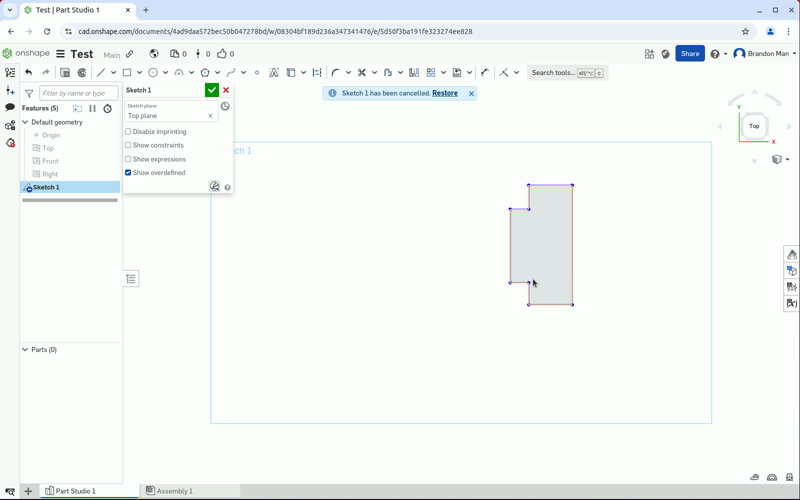
click(533, 278)
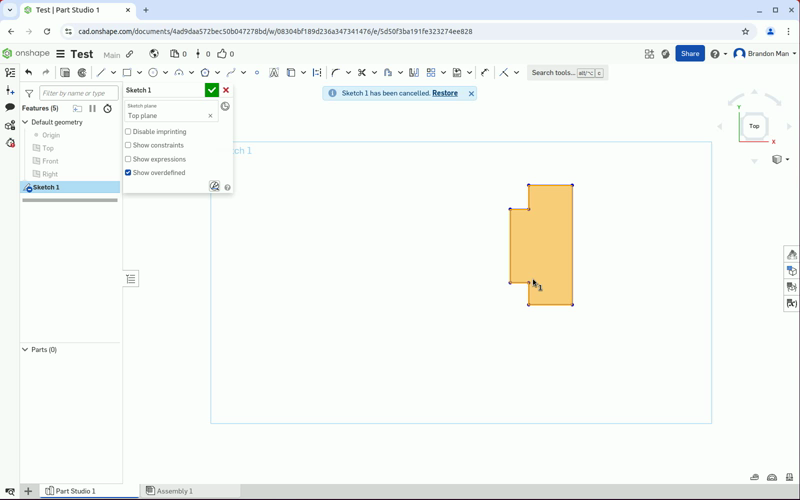
mouse_move(73, 352)
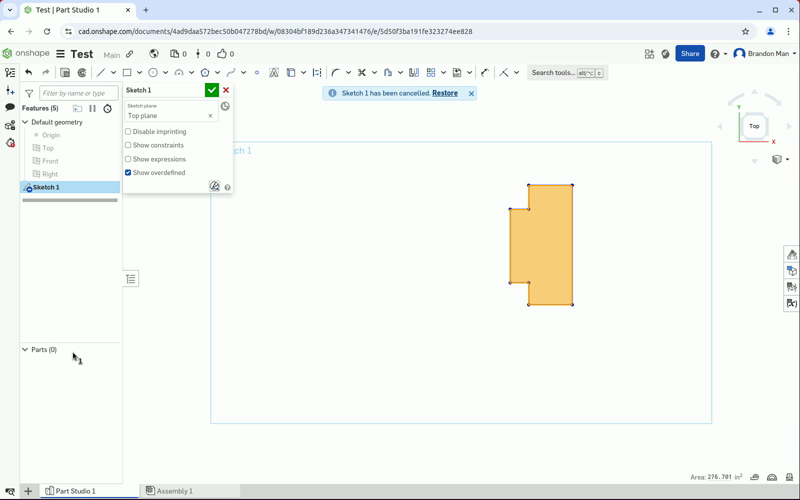
key(shift+y)
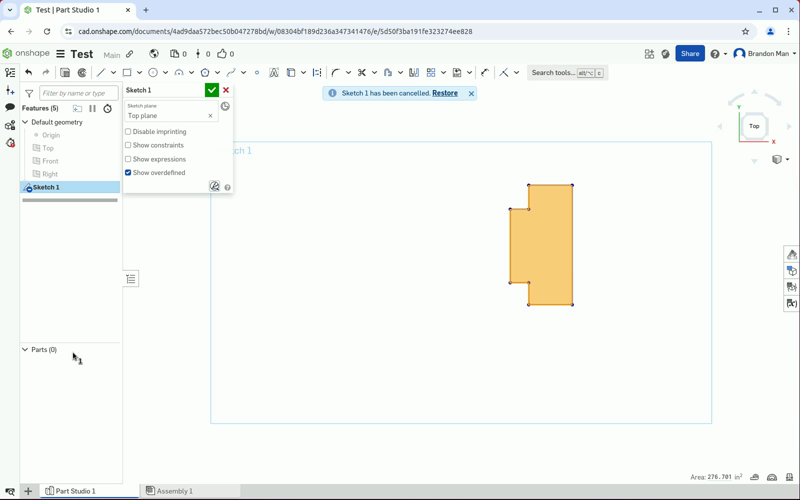
key(shift+e)
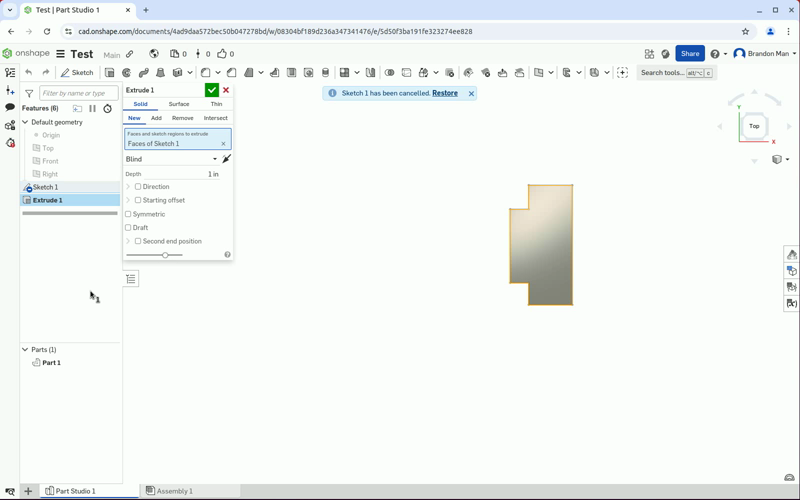
mouse_move(143, 106)
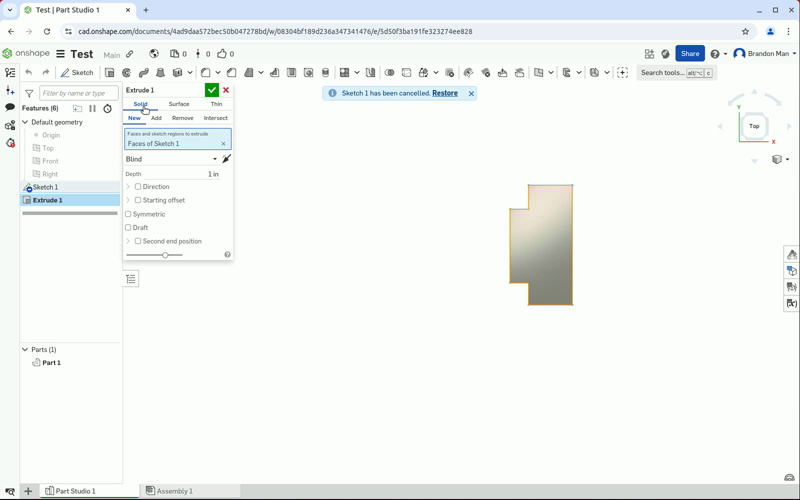
click(143, 106)
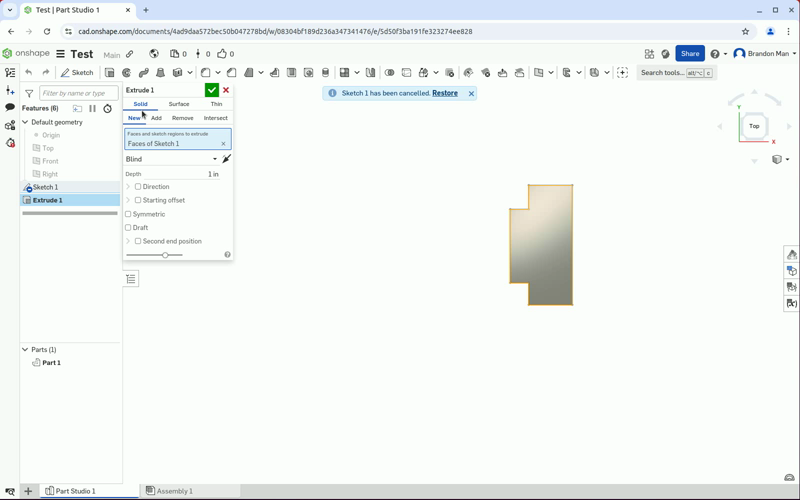
mouse_move(137, 120)
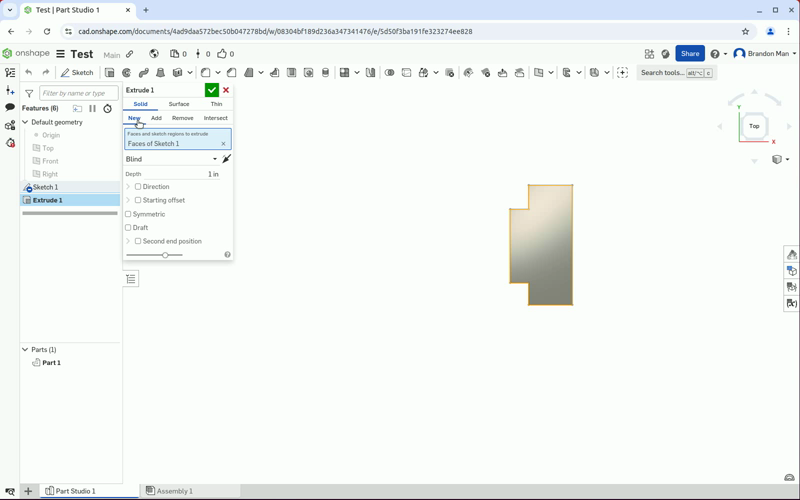
click(137, 120)
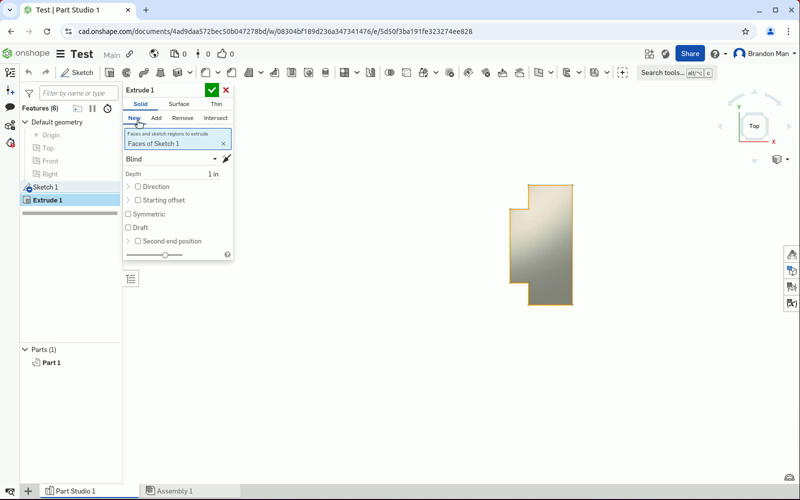
key(tab, 4)
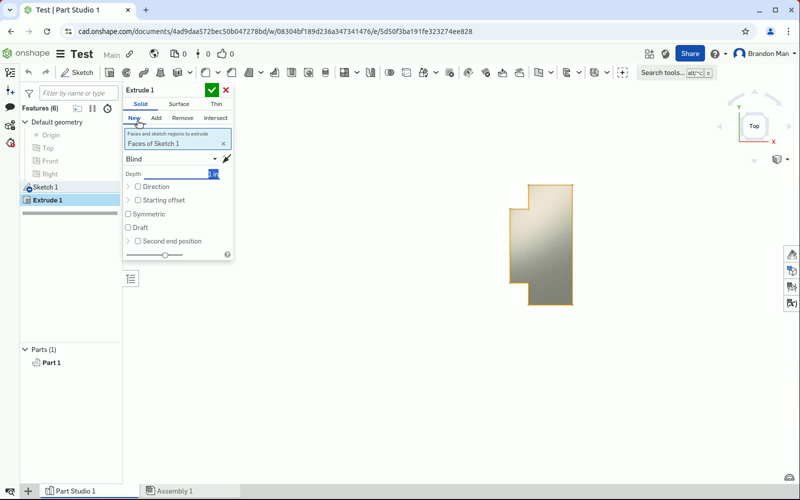
text(3.851)
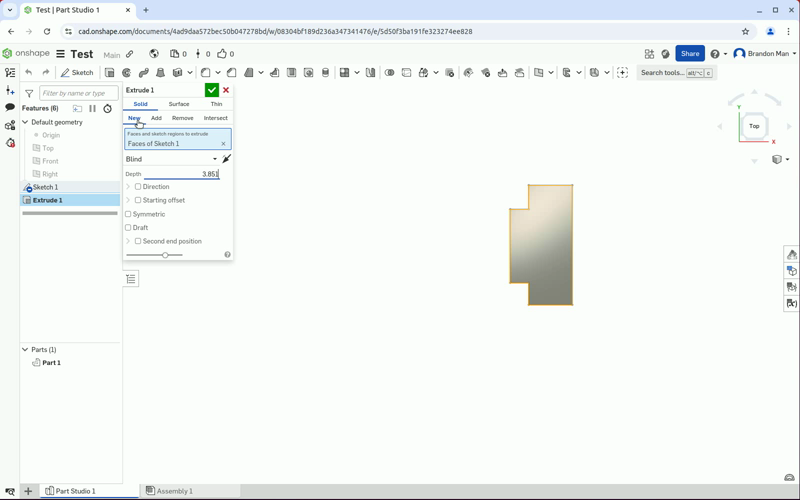
key(enter)
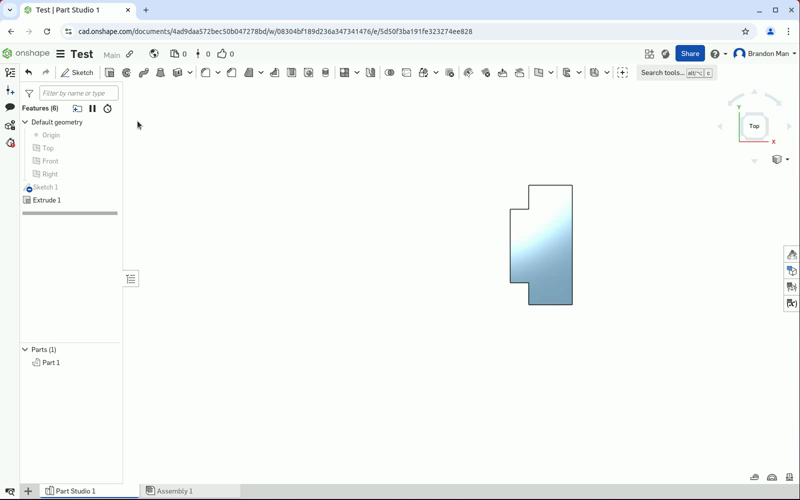
key(shift+h)
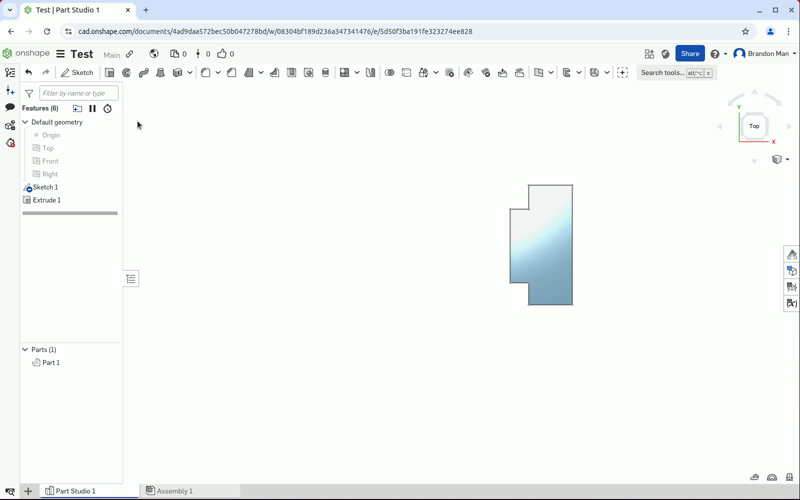
key(shift+h)
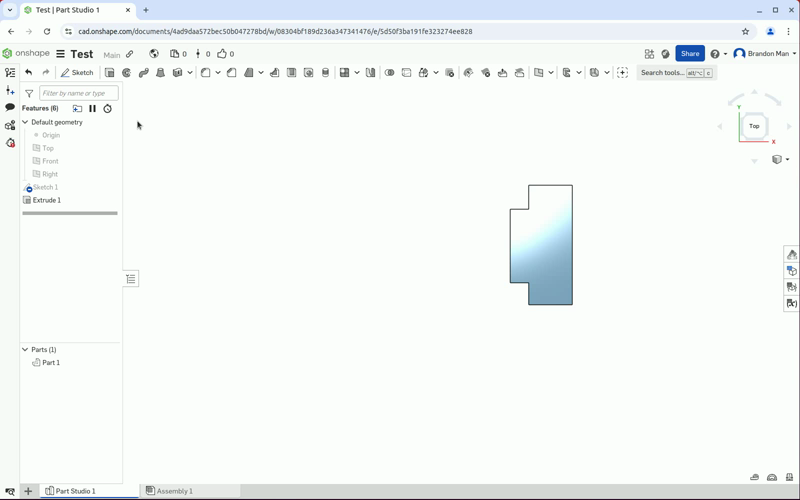
mouse_move(73, 189)
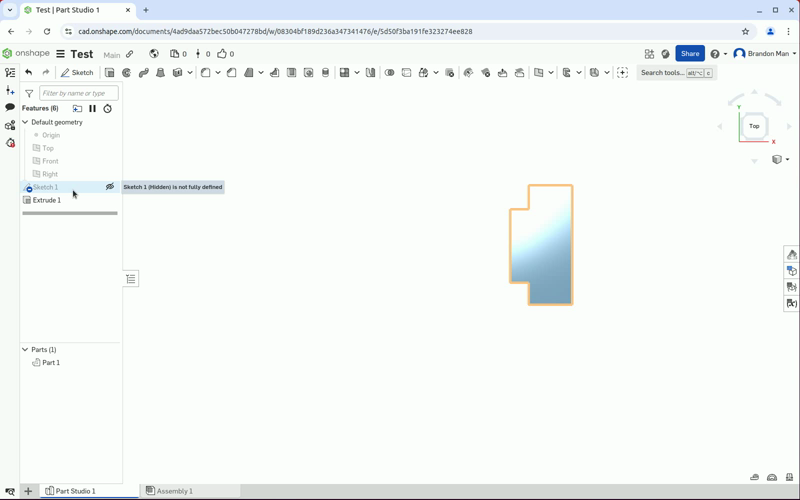
click(73, 189)
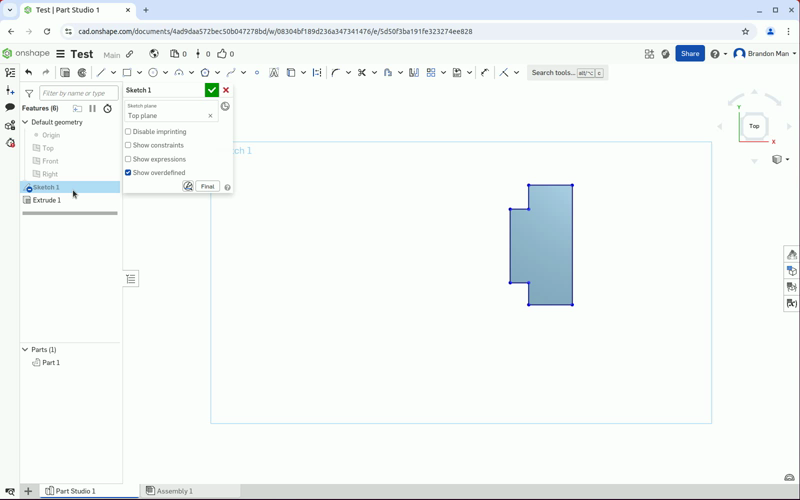
mouse_move(229, 92)
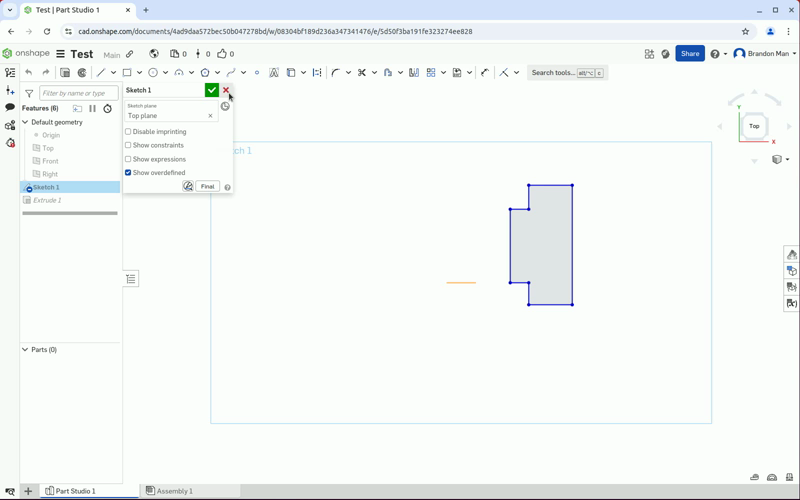
click(229, 92)
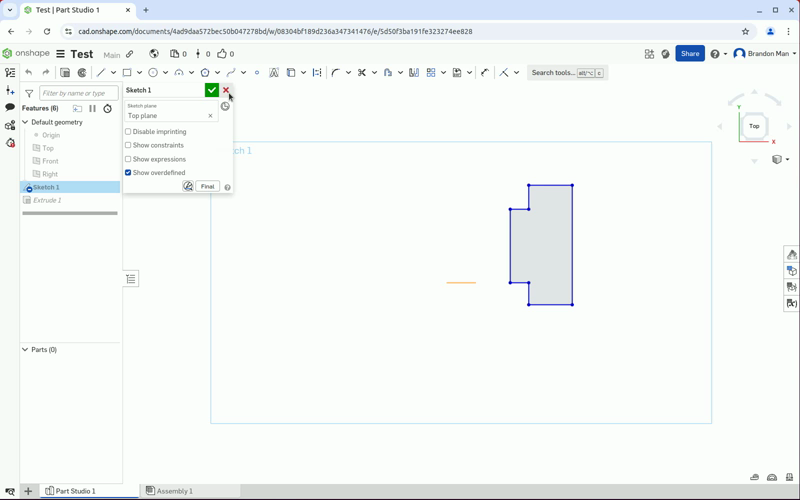
key(shift+s)
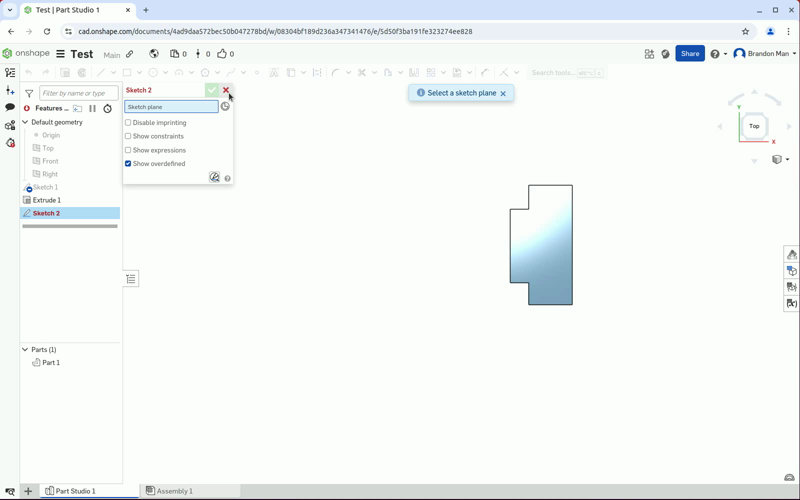
mouse_move(73, 150)
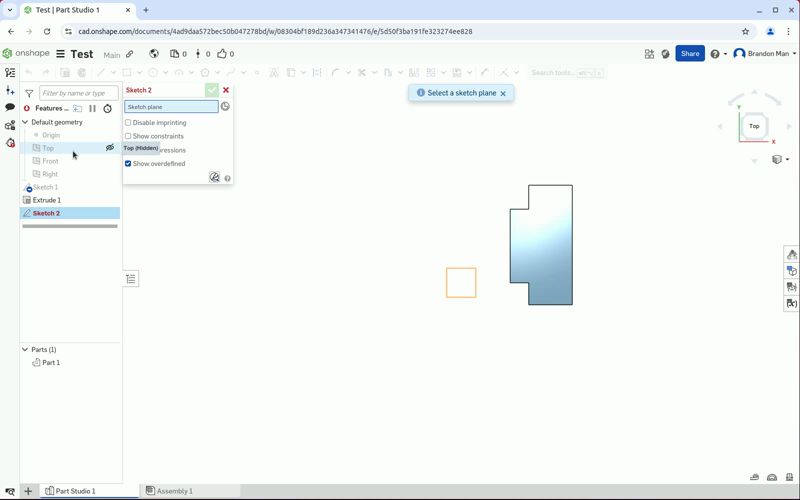
click(73, 150)
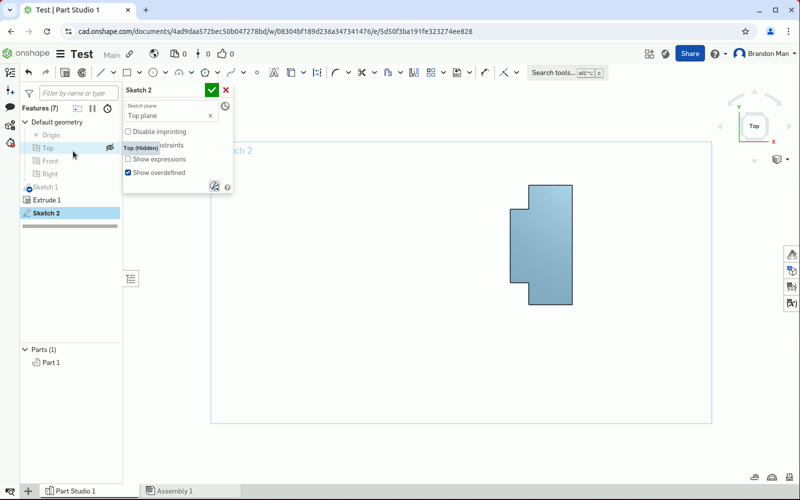
mouse_move(73, 352)
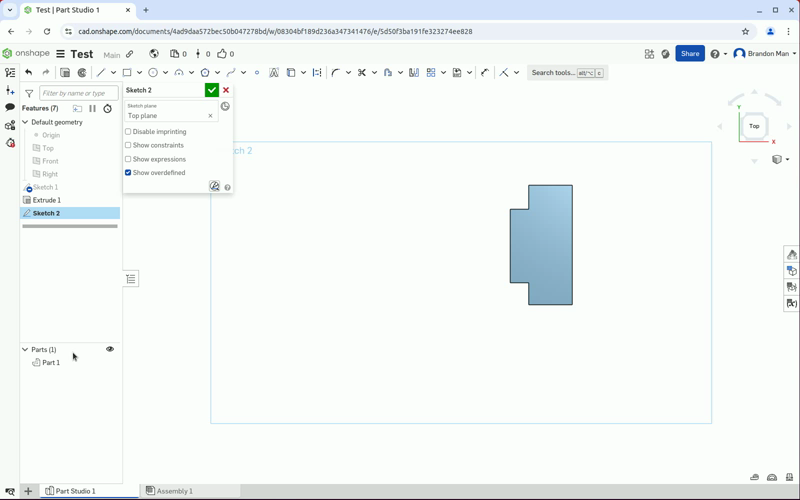
key(y)
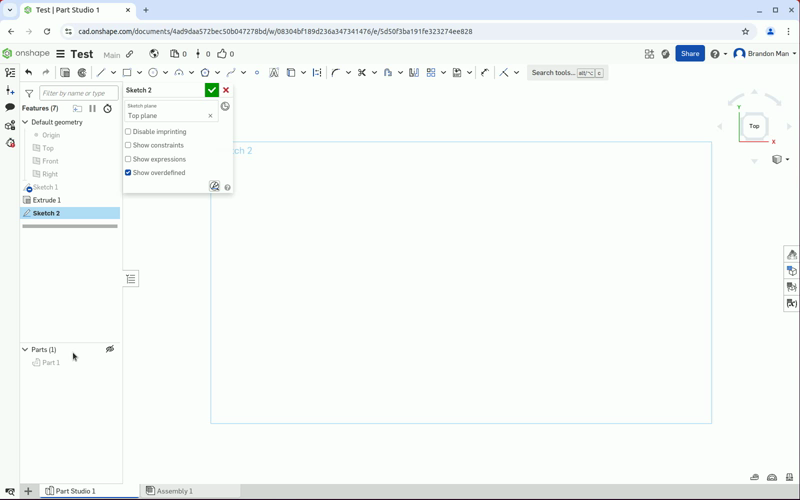
key(l)
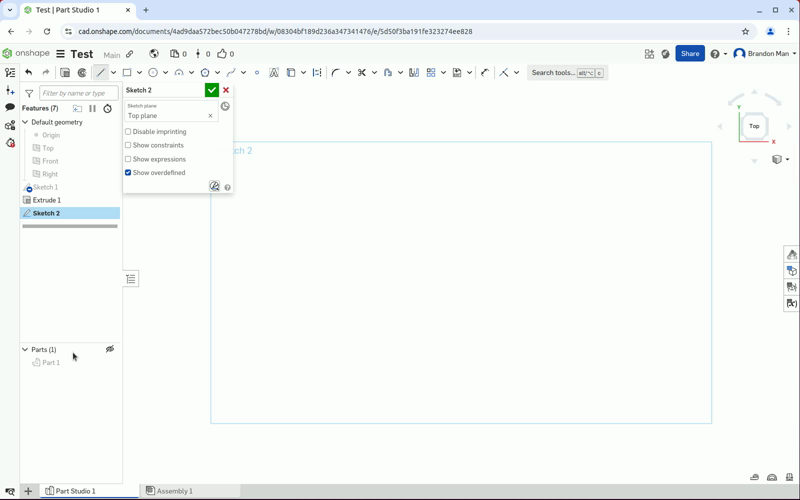
key_down(shift)
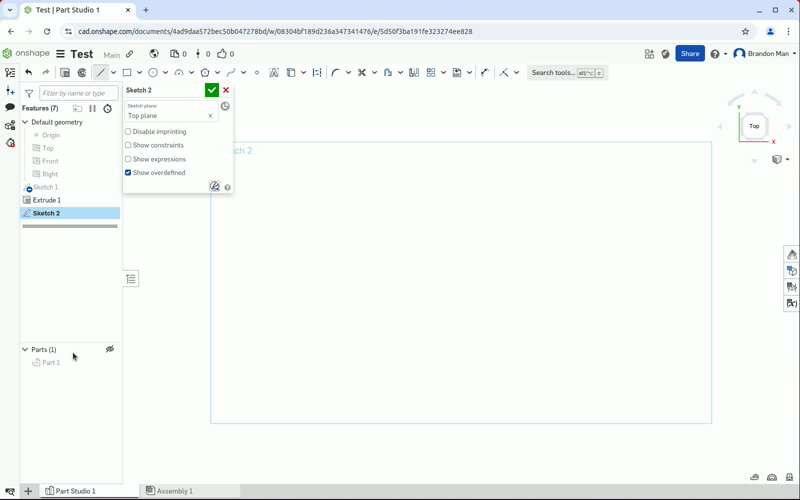
mouse_move(368, 300)
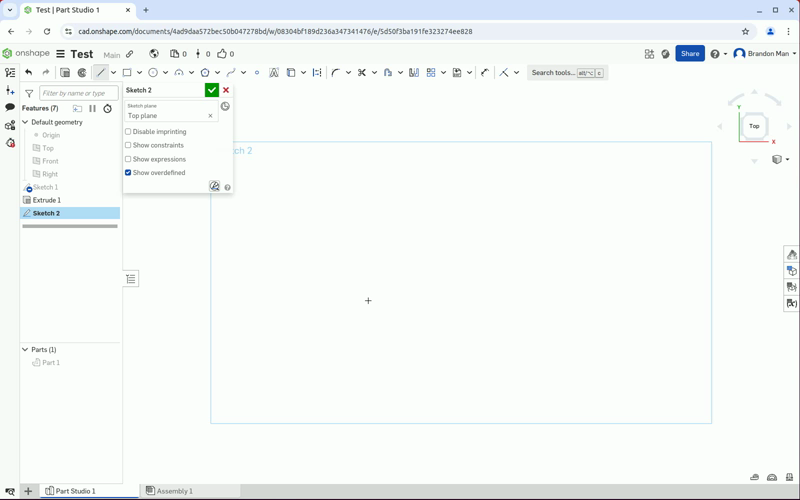
click(368, 300)
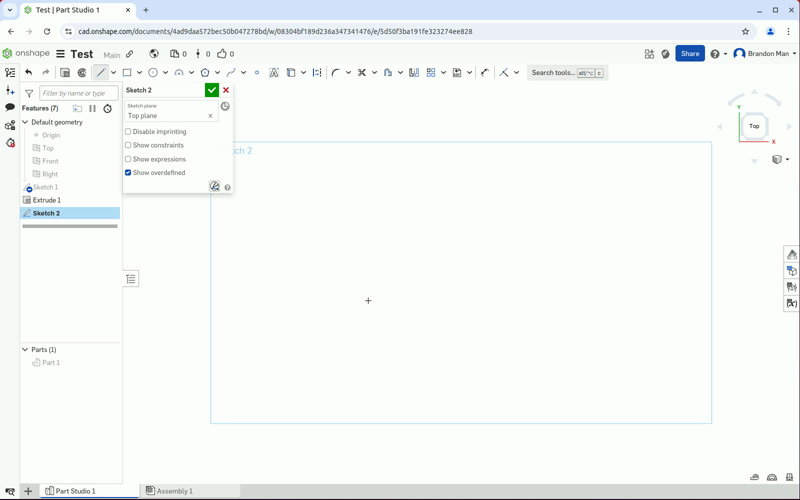
key_up(shift)
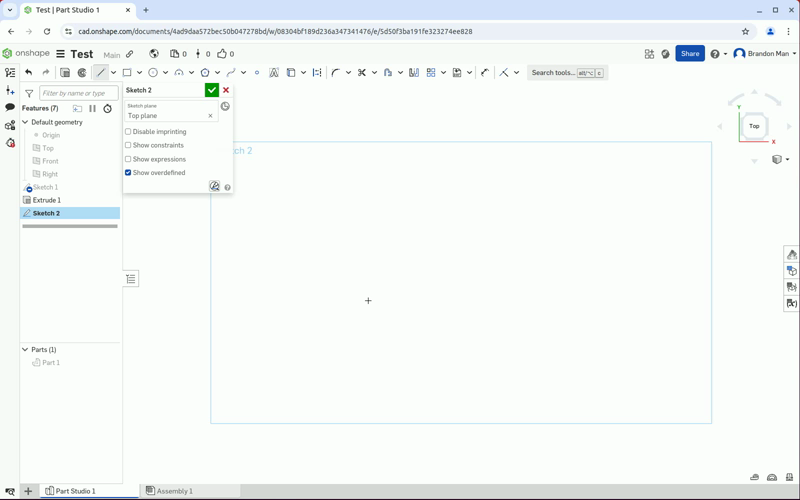
key_down(shift)
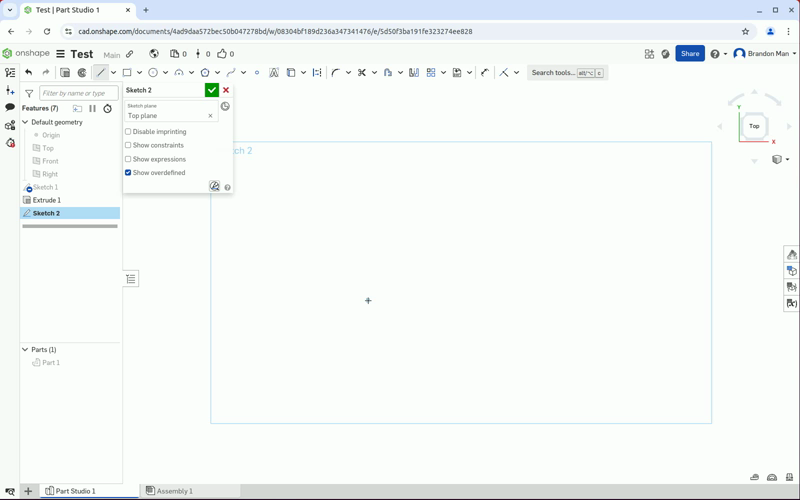
mouse_move(398, 300)
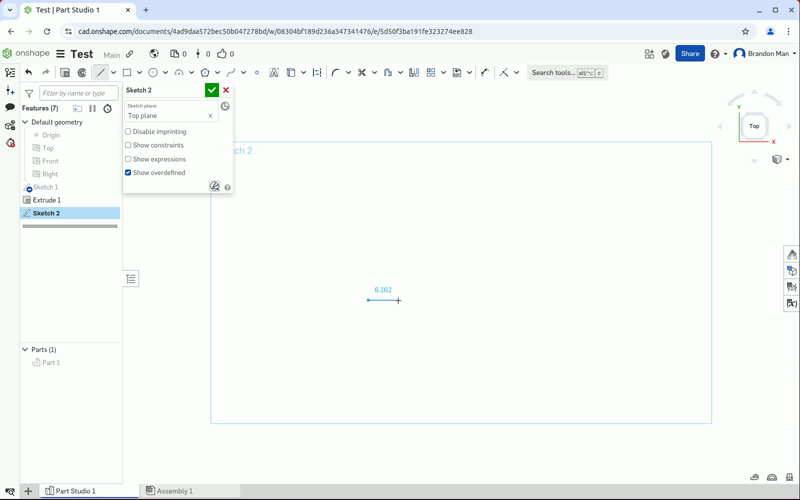
mouse_move(424, 300)
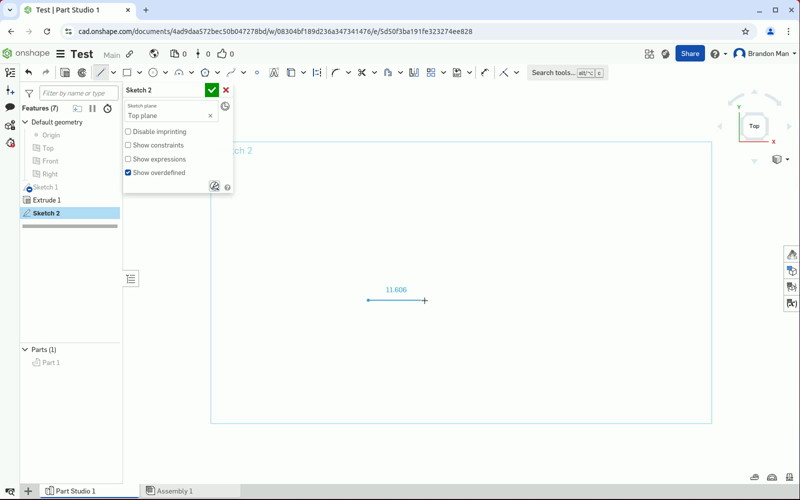
click(424, 300)
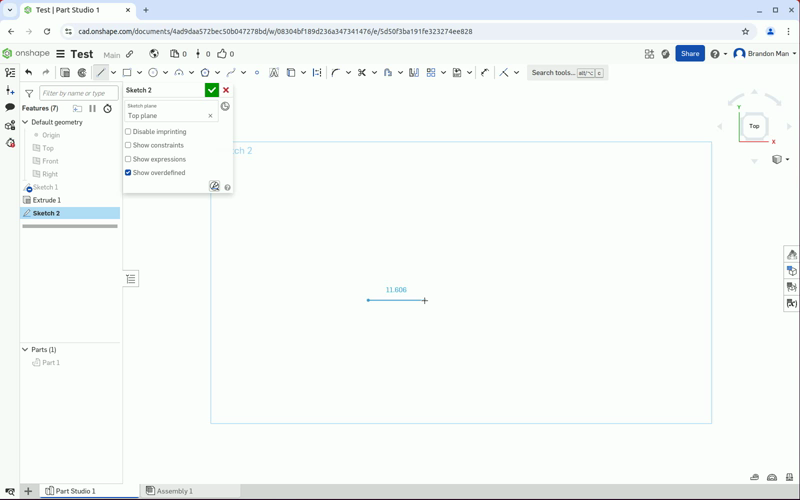
key_up(shift)
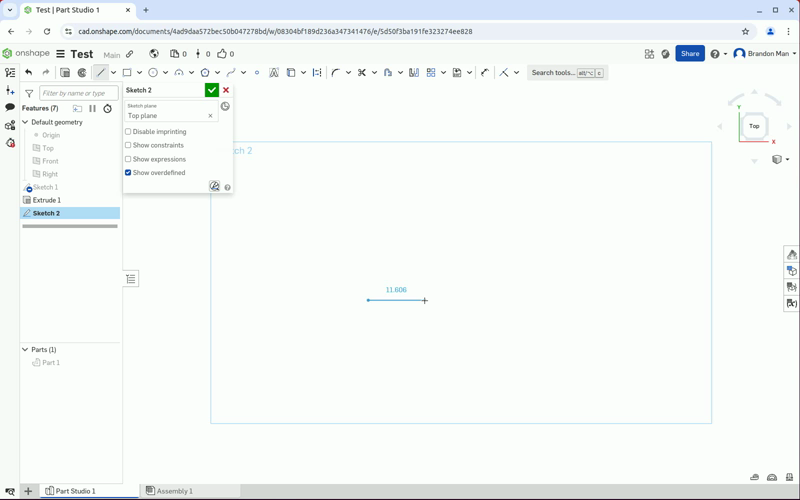
key_down(shift)
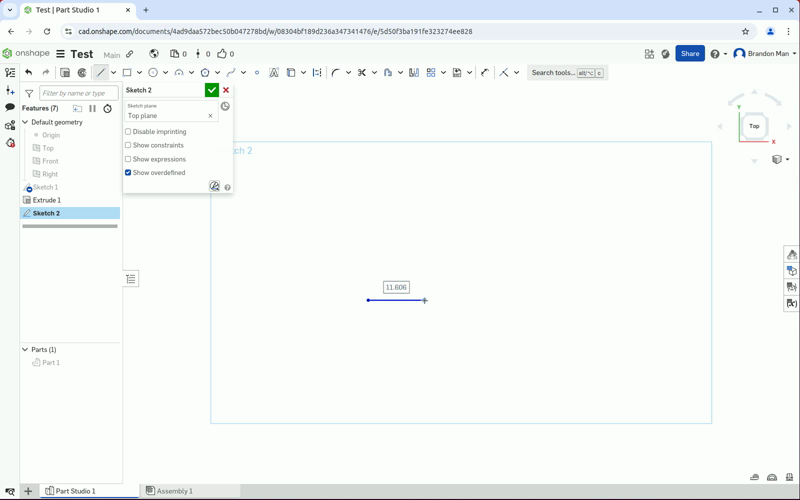
mouse_move(424, 189)
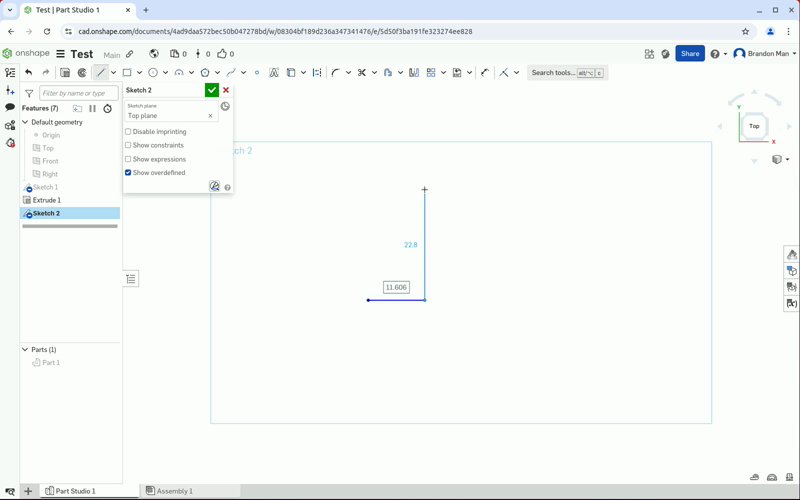
click(424, 189)
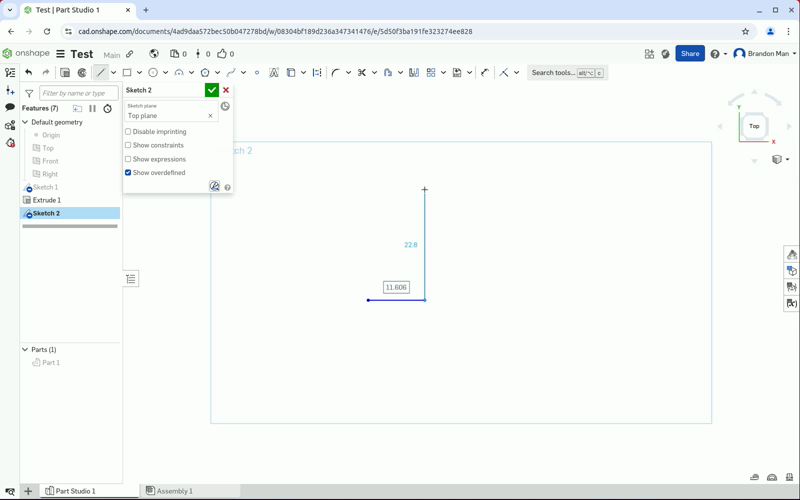
key_up(shift)
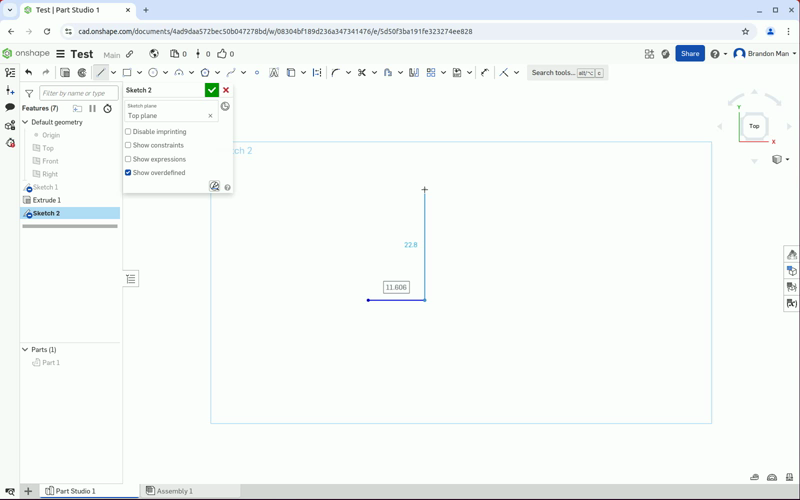
key_down(shift)
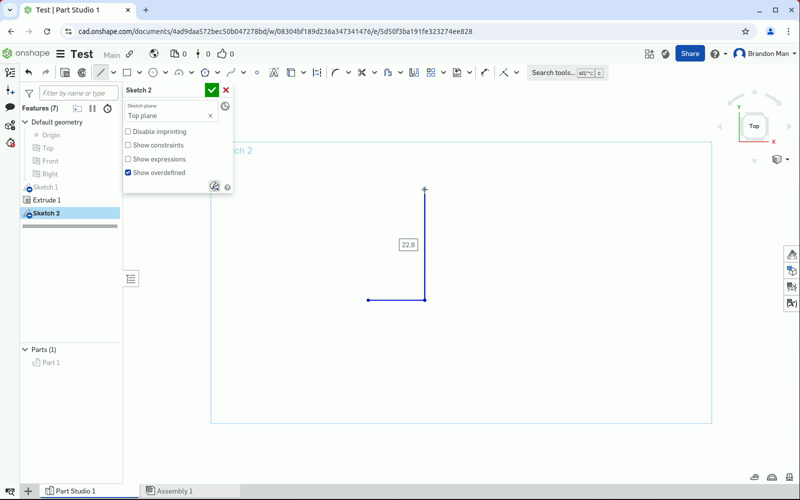
mouse_move(454, 189)
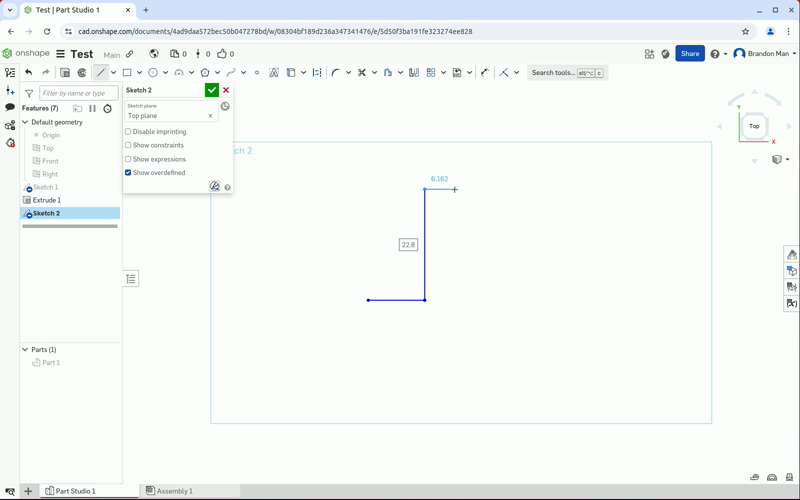
mouse_move(368, 189)
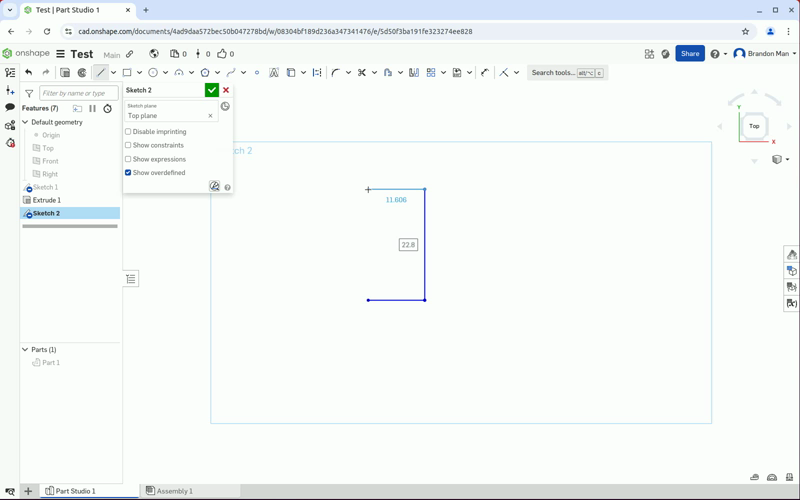
click(368, 189)
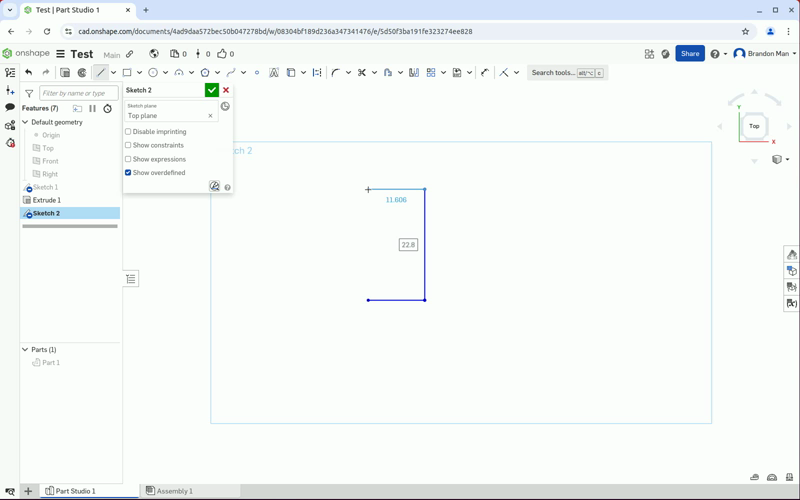
key_up(shift)
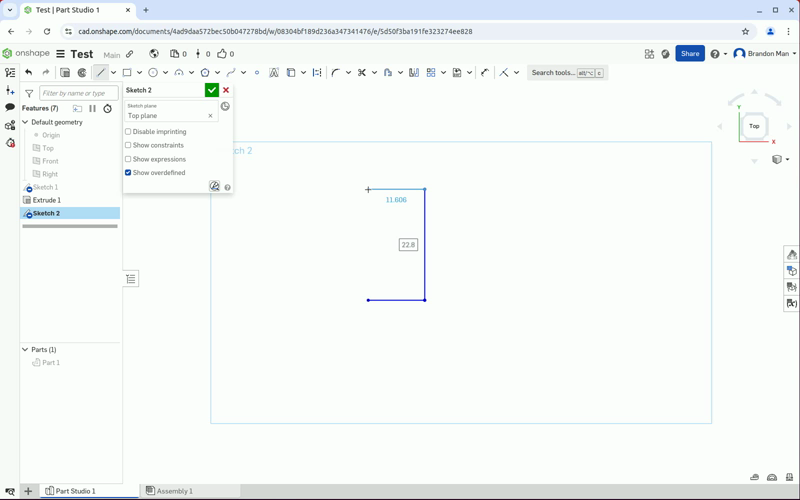
key_down(shift)
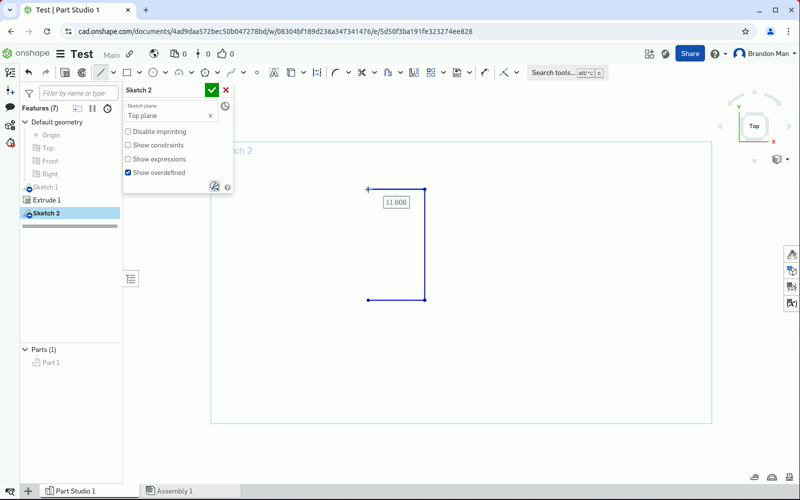
mouse_move(368, 300)
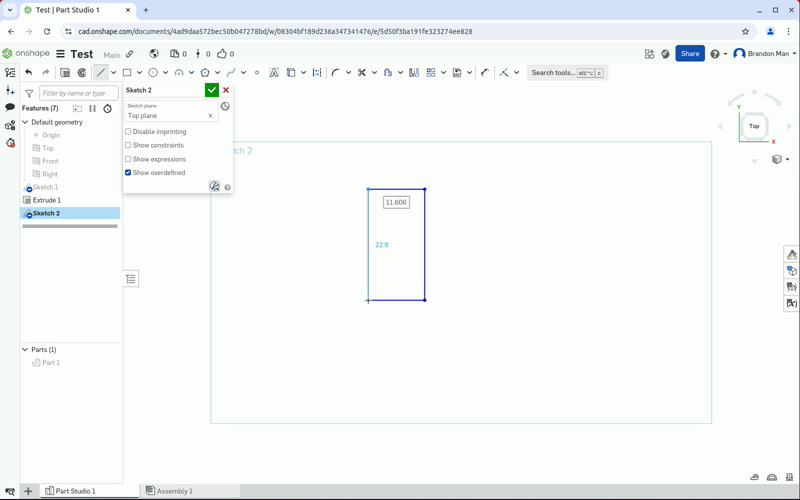
key_up(shift)
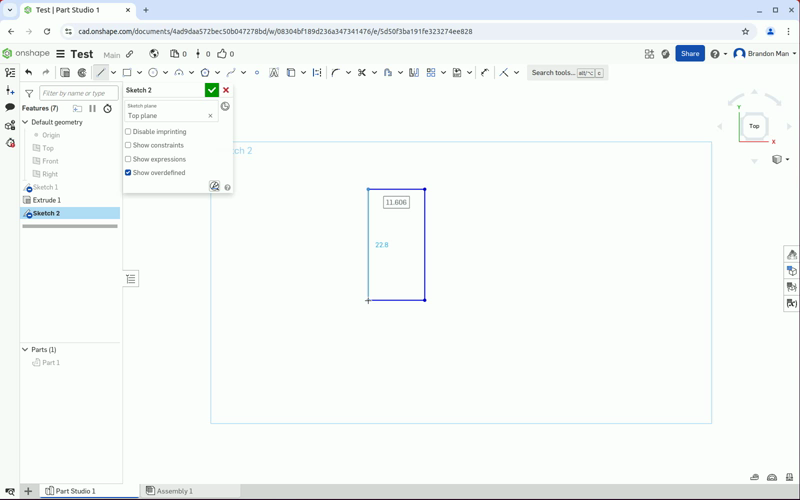
click(368, 300)
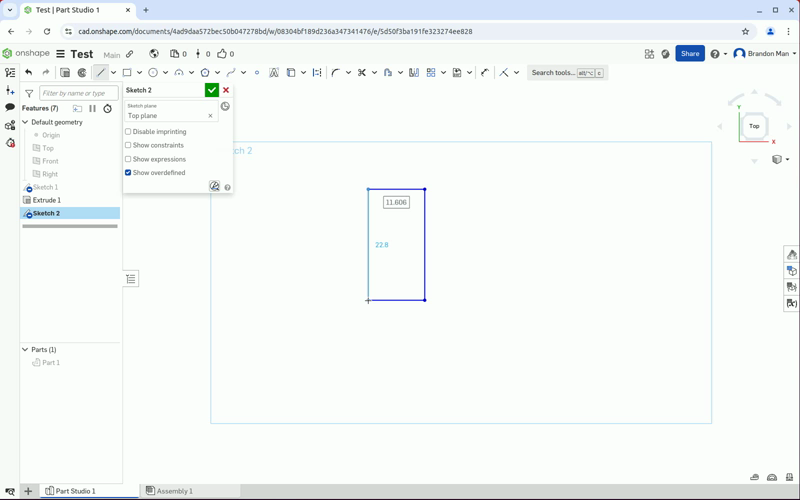
key(esc)
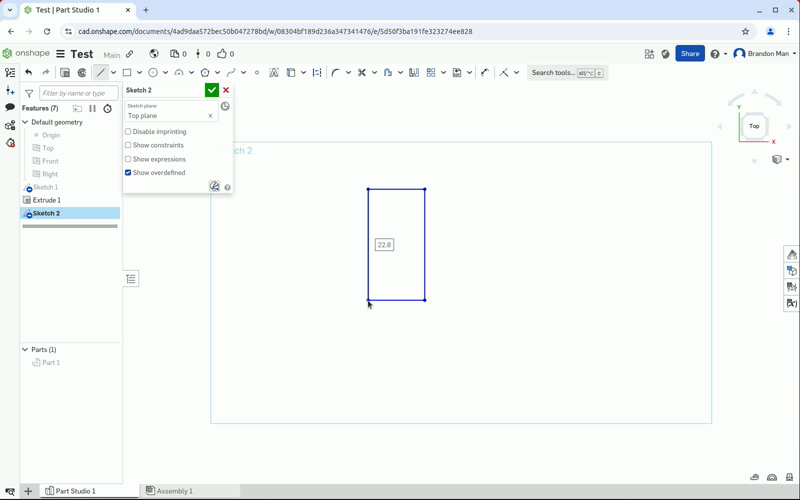
key(l)
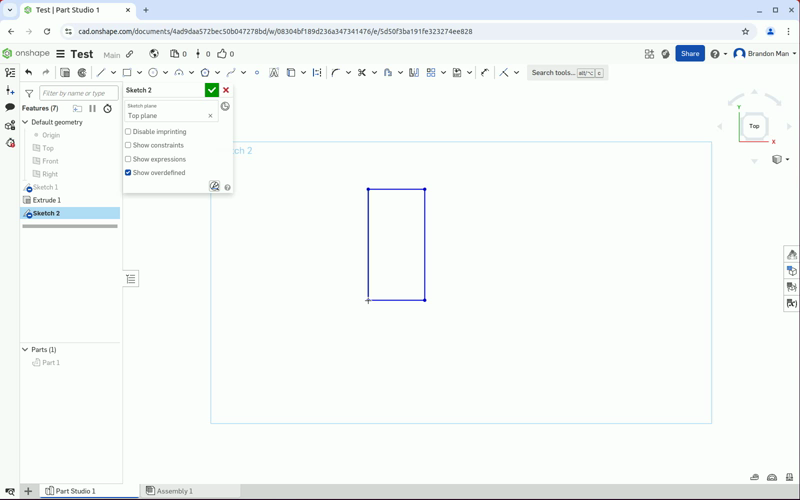
key_down(shift)
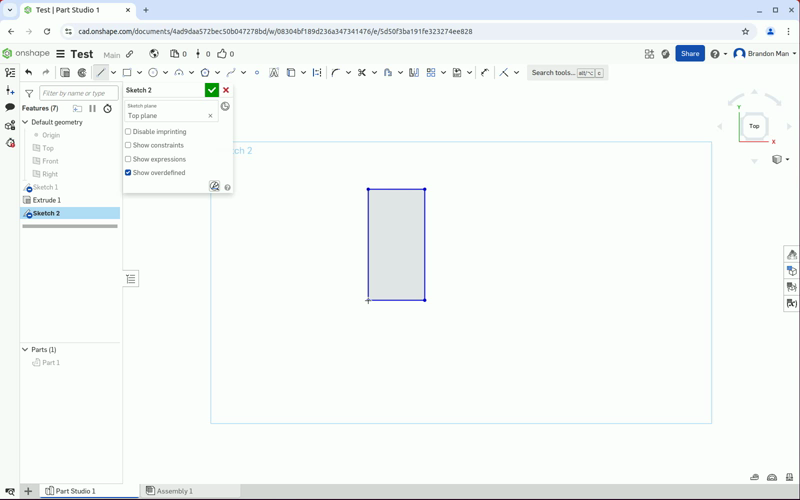
mouse_move(386, 280)
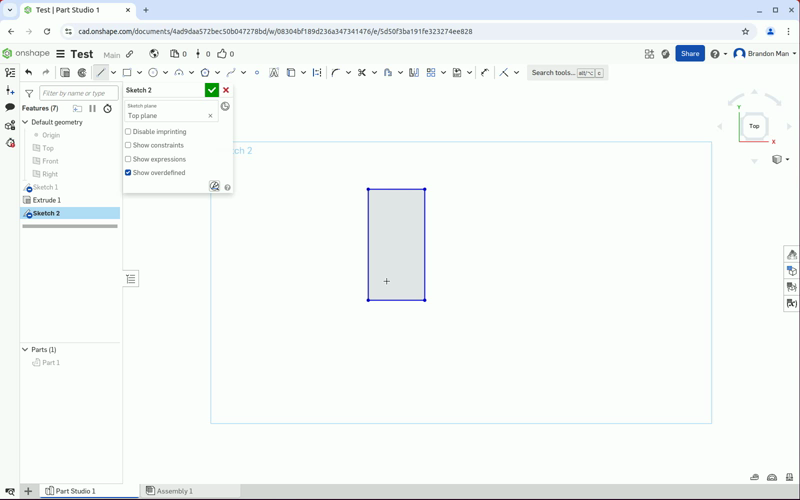
click(386, 280)
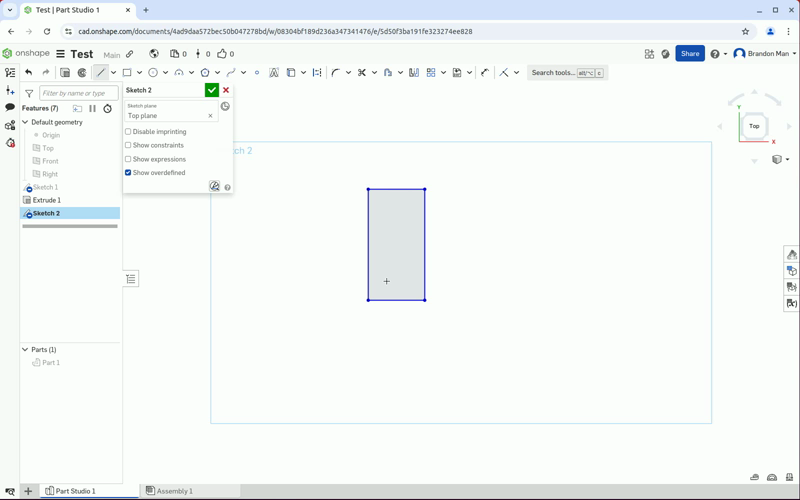
key_up(shift)
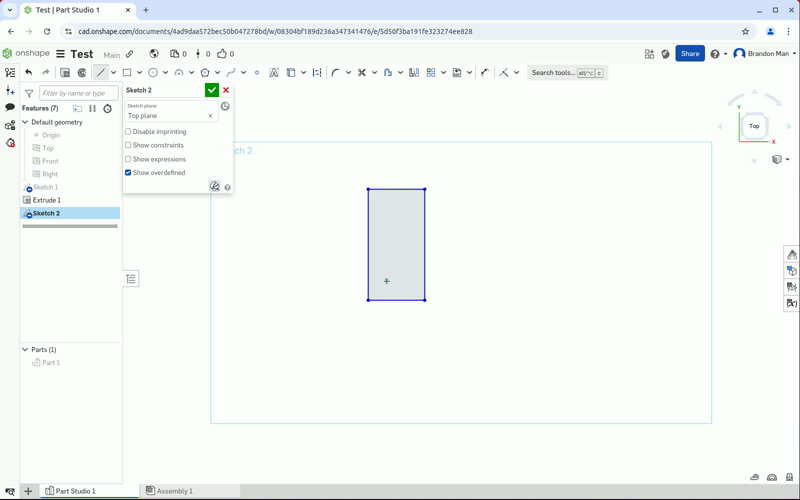
key_down(shift)
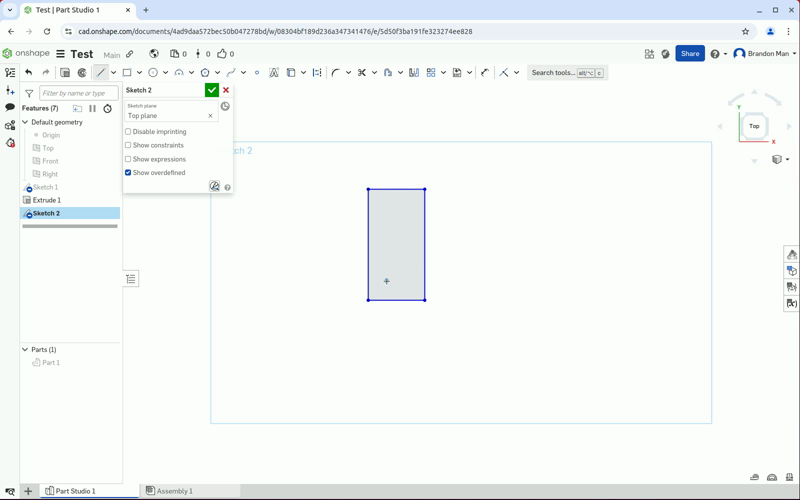
mouse_move(417, 280)
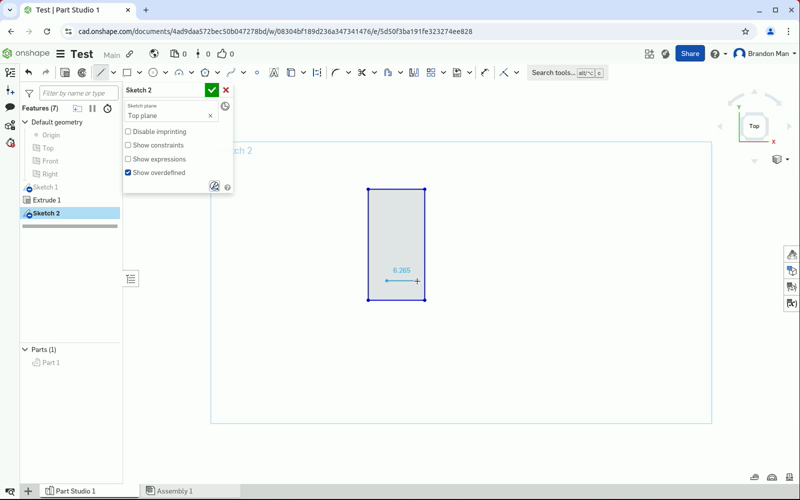
mouse_move(407, 280)
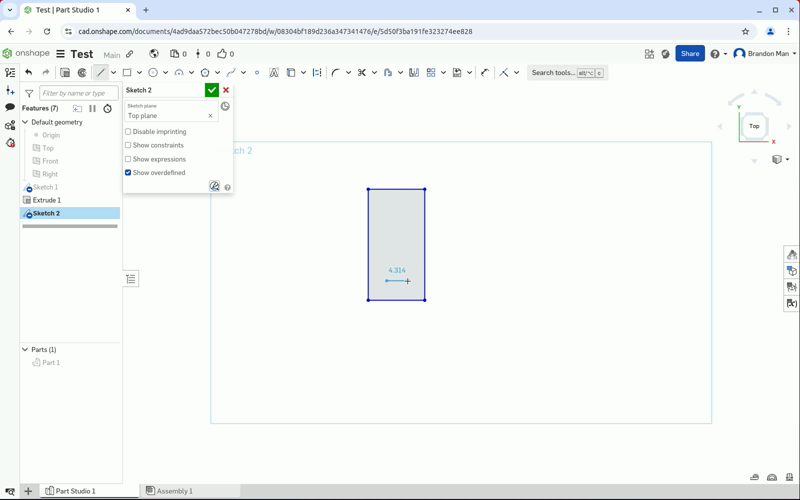
click(407, 280)
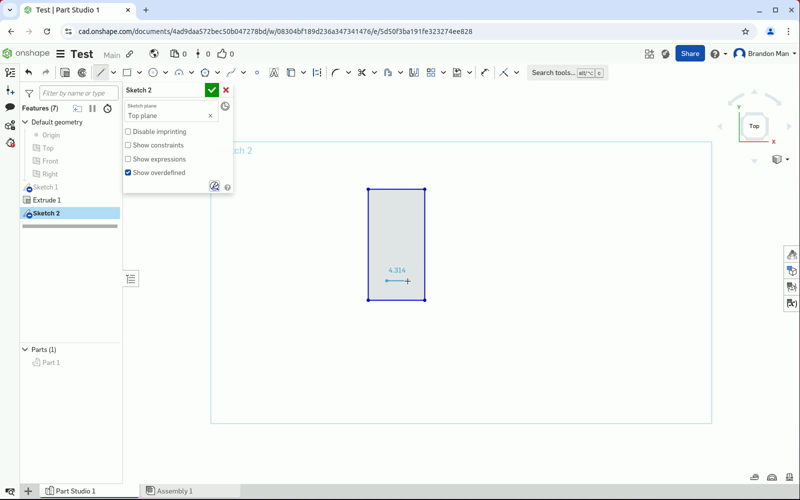
key_up(shift)
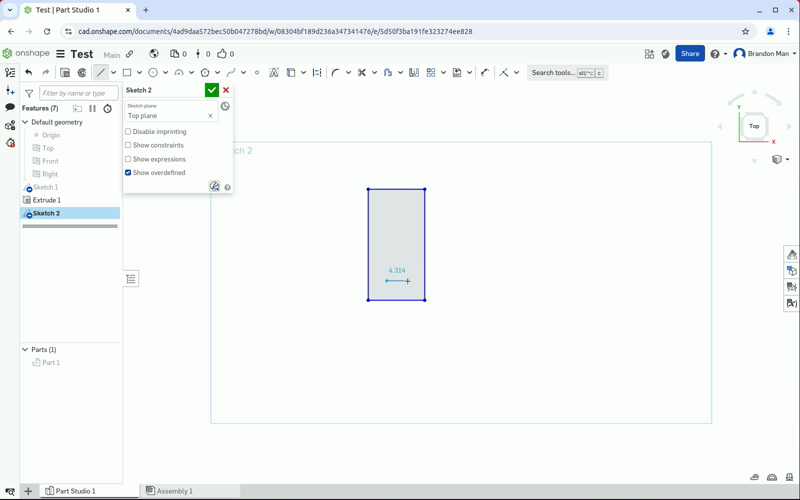
key_down(shift)
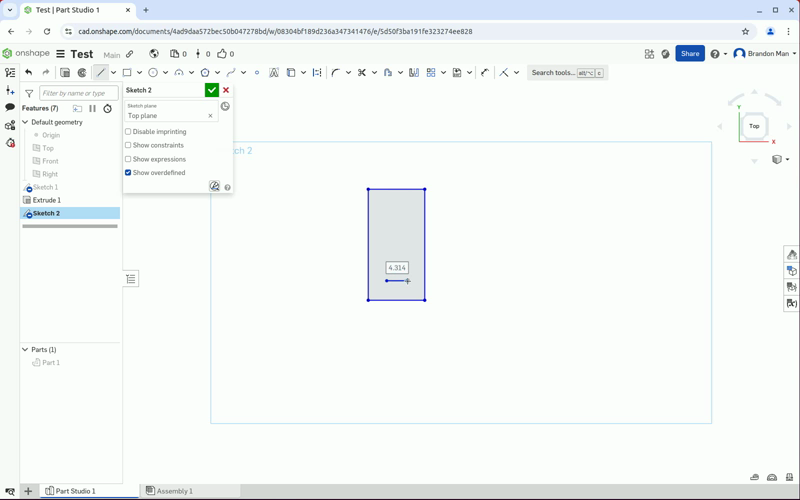
mouse_move(407, 204)
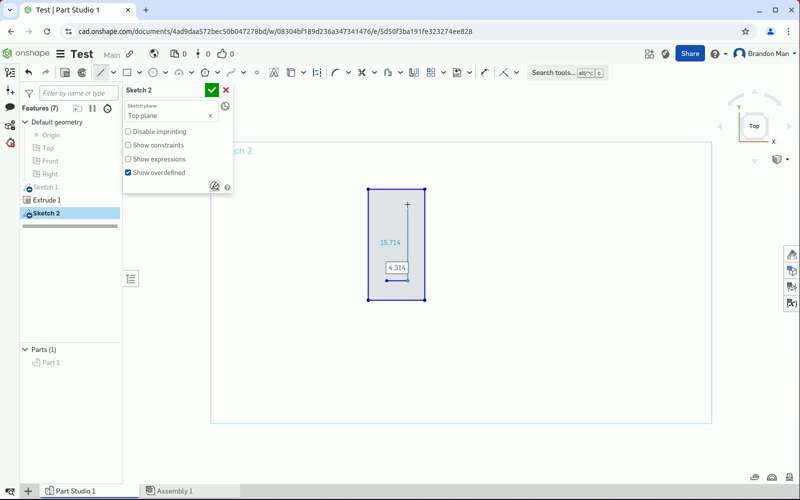
click(407, 204)
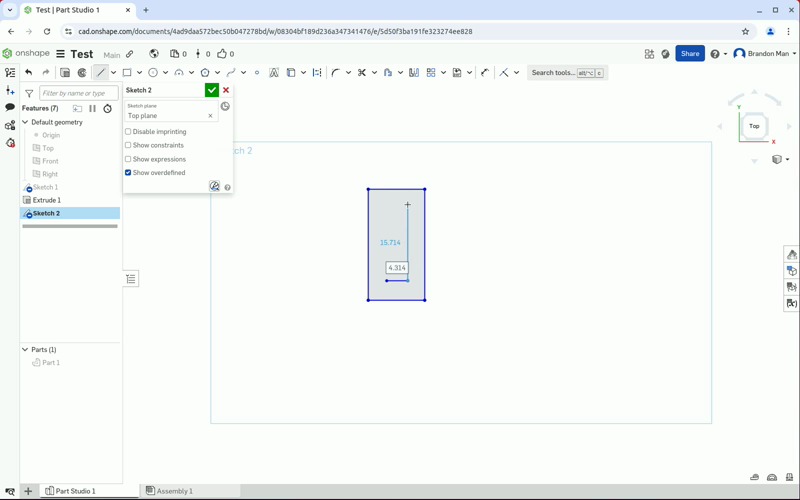
key_up(shift)
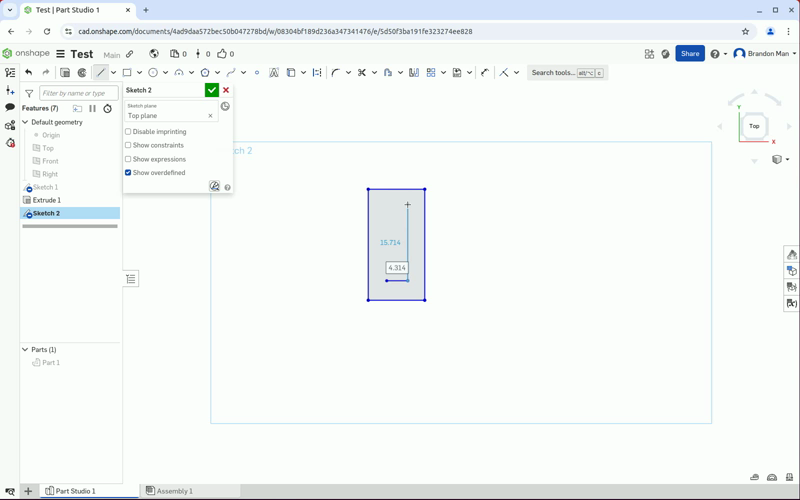
key_down(shift)
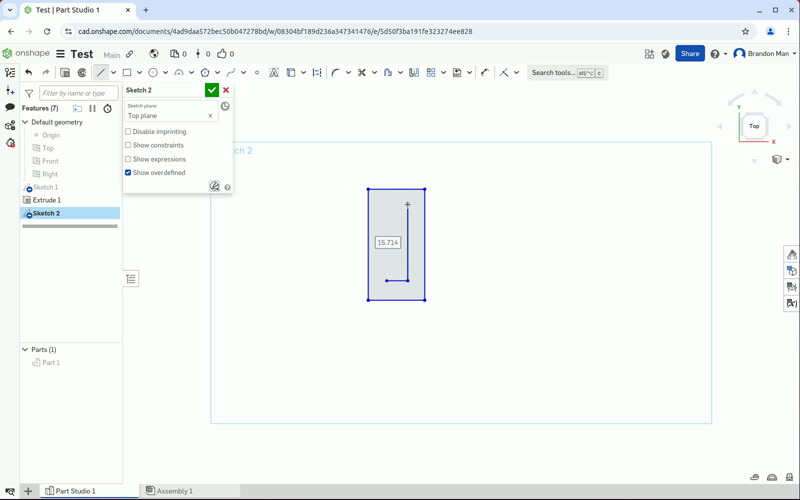
mouse_move(437, 204)
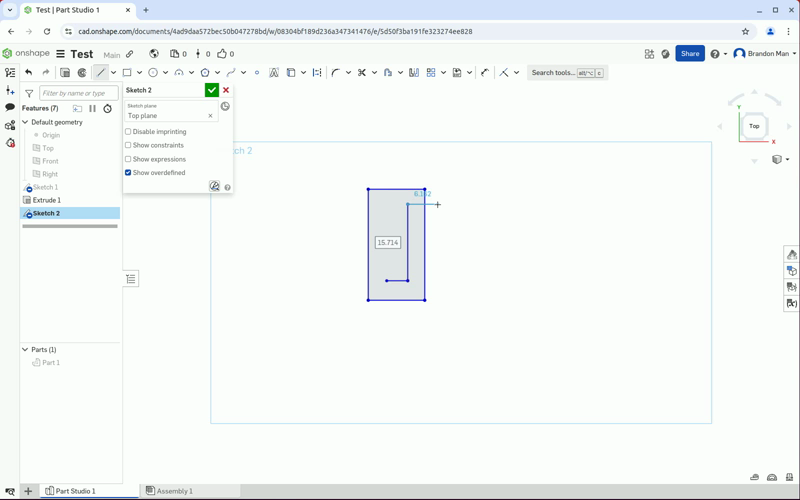
mouse_move(386, 204)
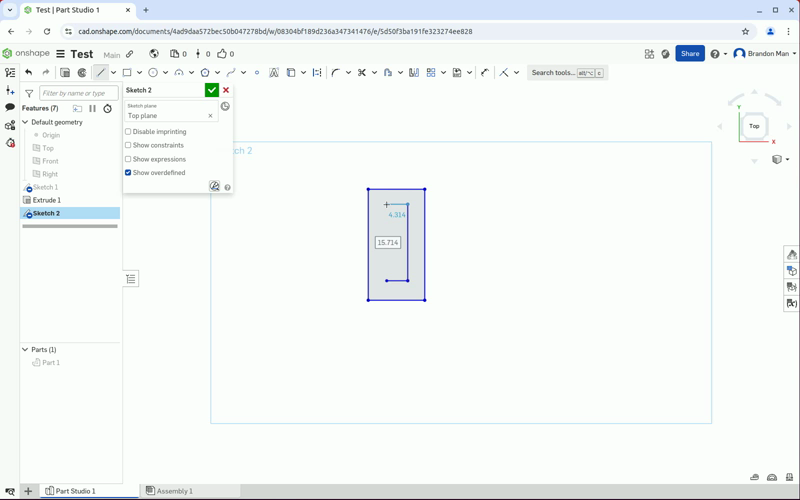
click(386, 204)
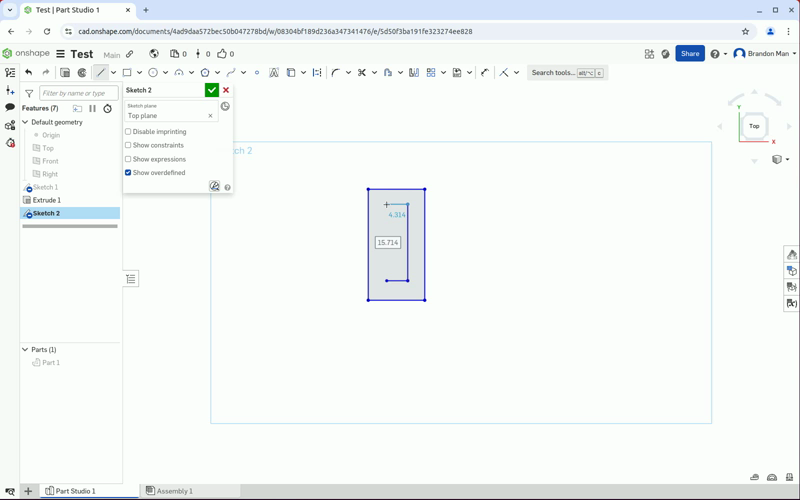
key_up(shift)
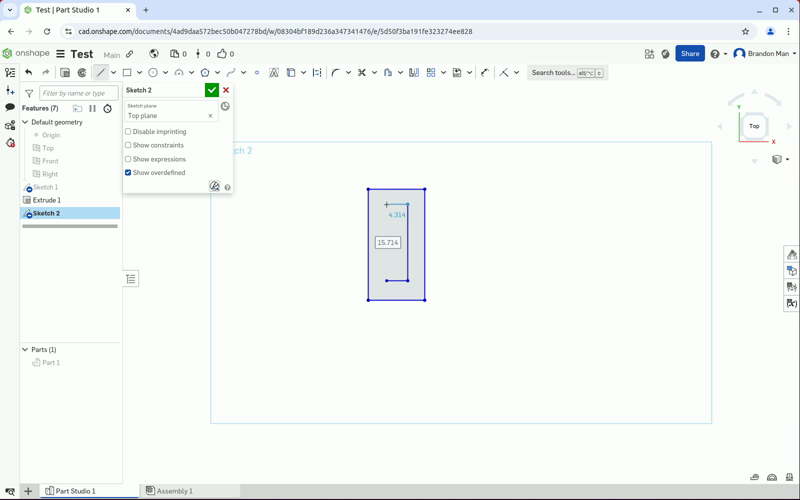
key_down(shift)
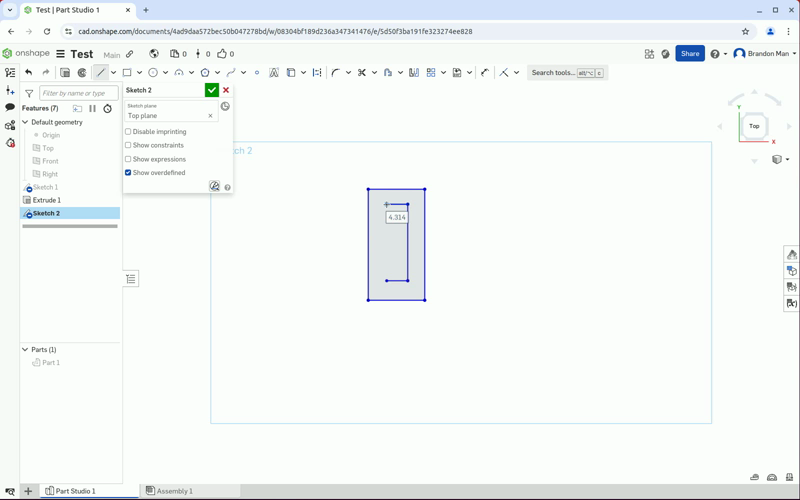
mouse_move(386, 280)
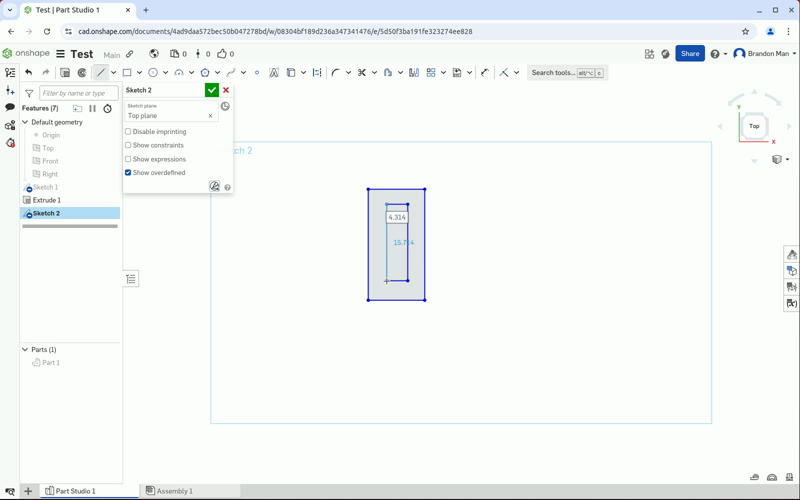
key_up(shift)
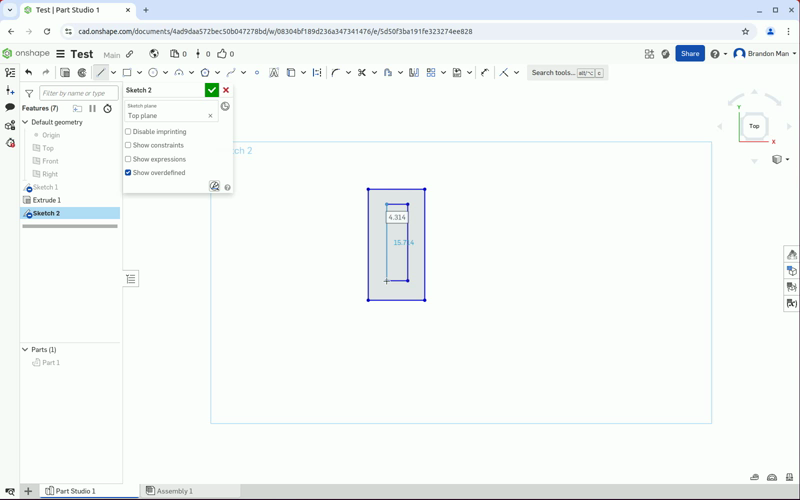
click(386, 280)
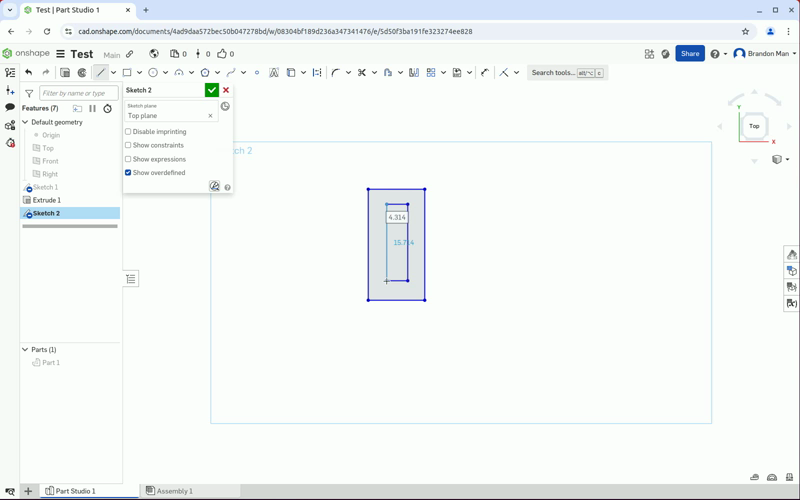
key(esc)
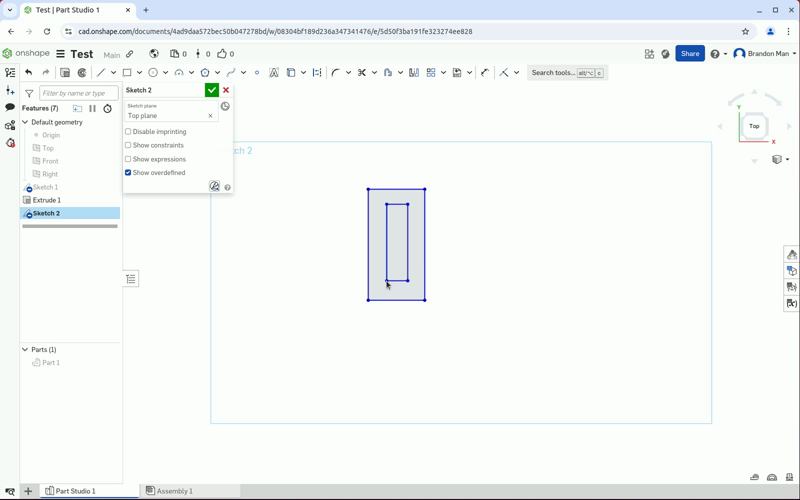
mouse_move(374, 293)
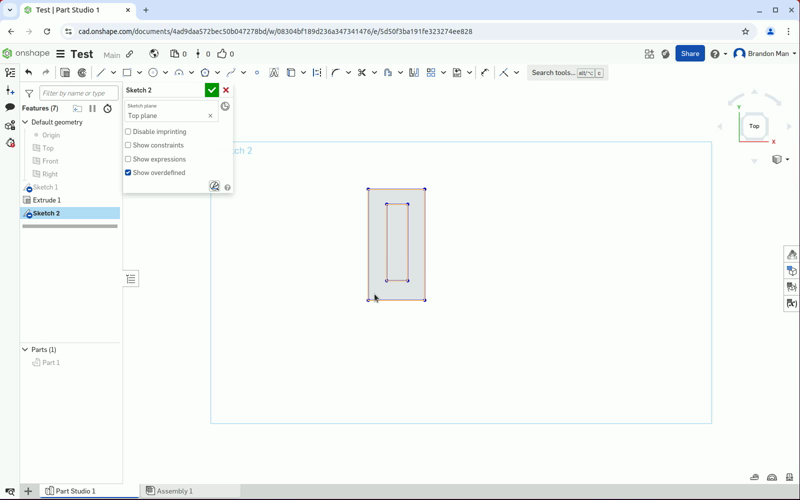
click(374, 293)
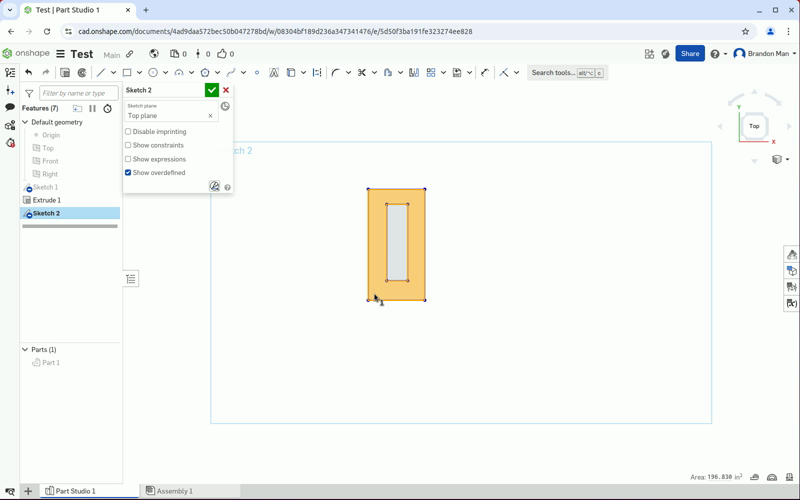
mouse_move(73, 352)
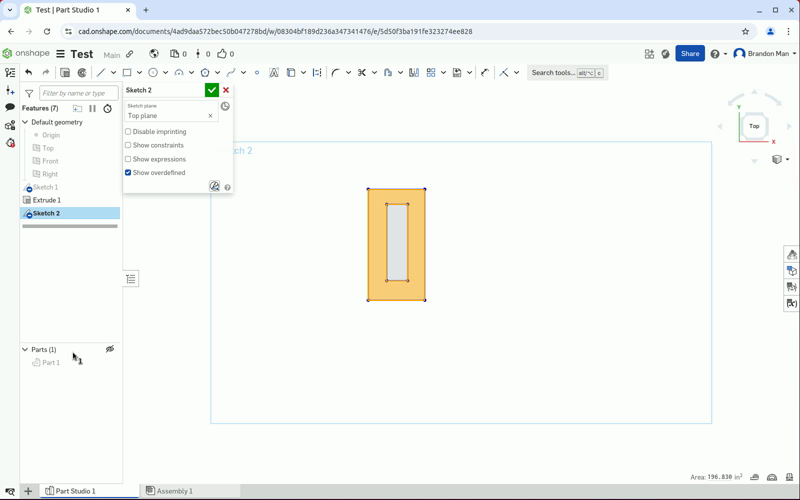
key(shift+y)
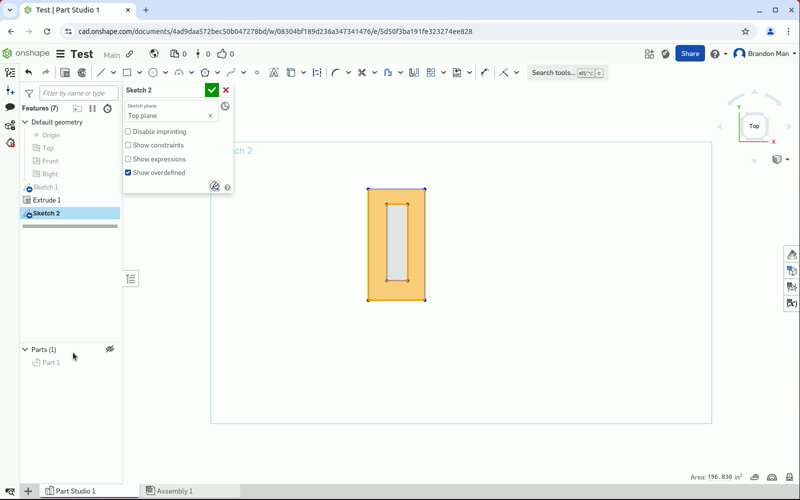
key(shift+e)
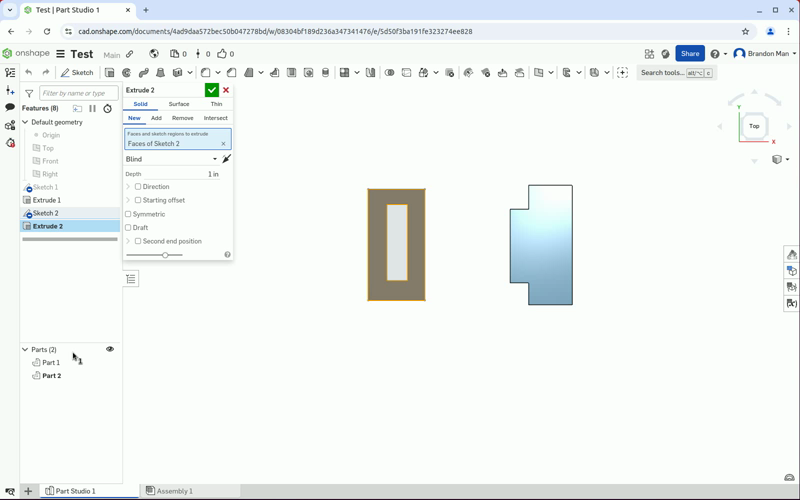
mouse_move(143, 106)
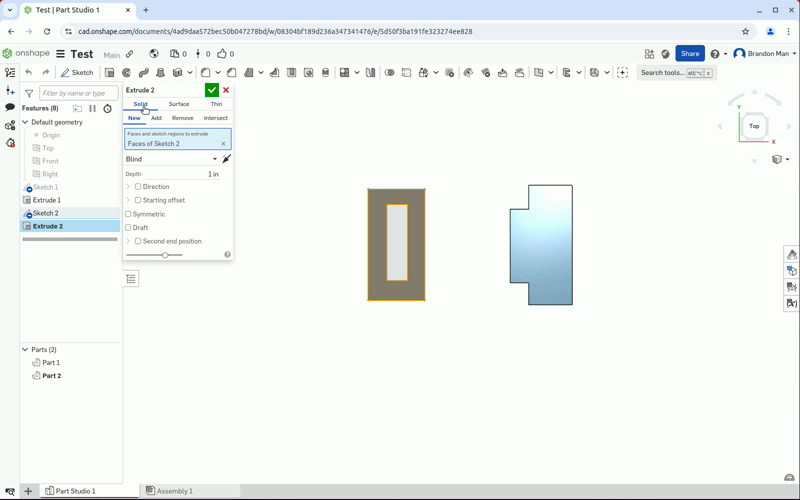
click(143, 106)
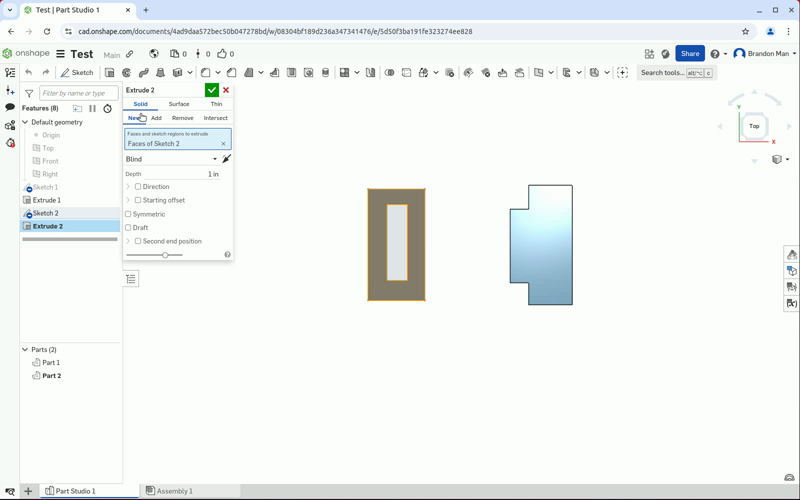
mouse_move(137, 120)
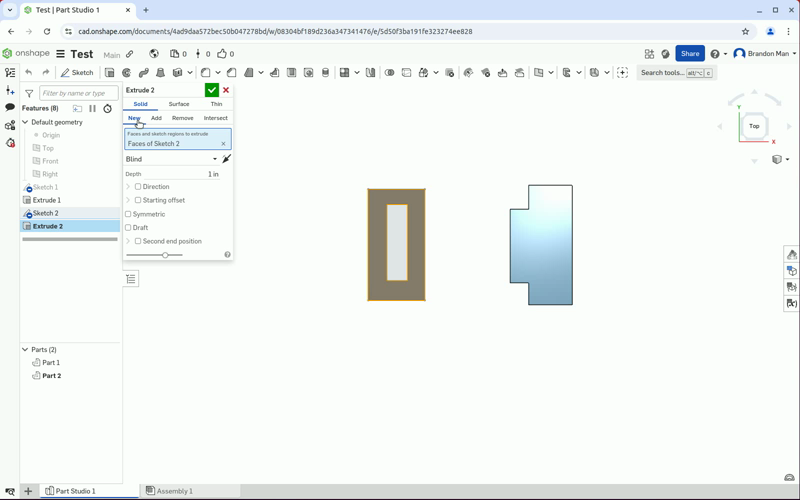
click(137, 120)
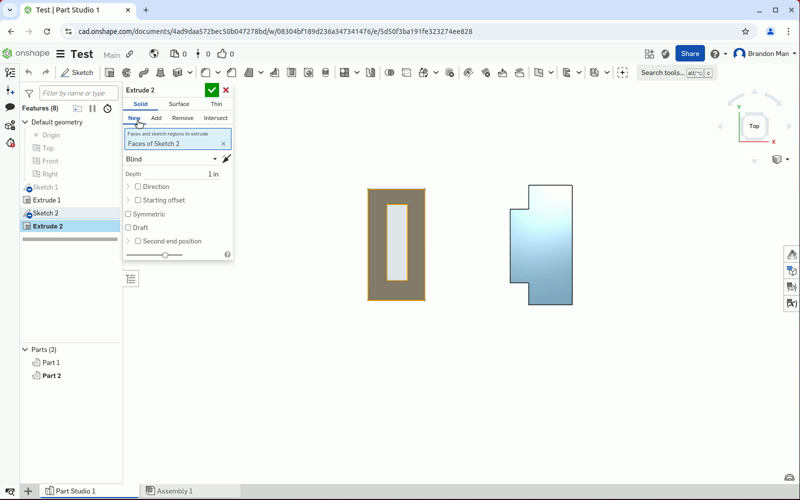
key(tab, 4)
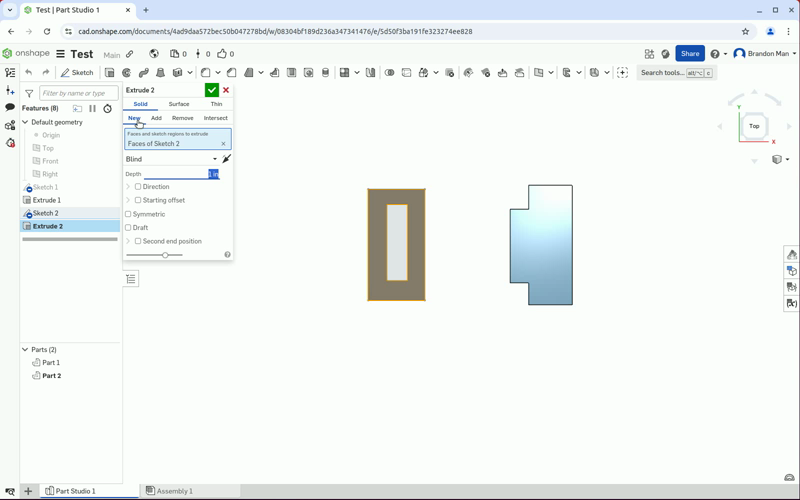
text(3.851)
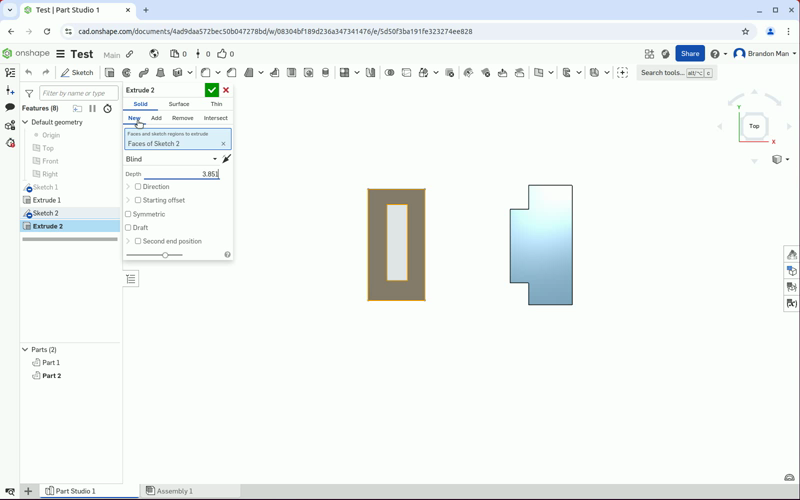
key(enter)
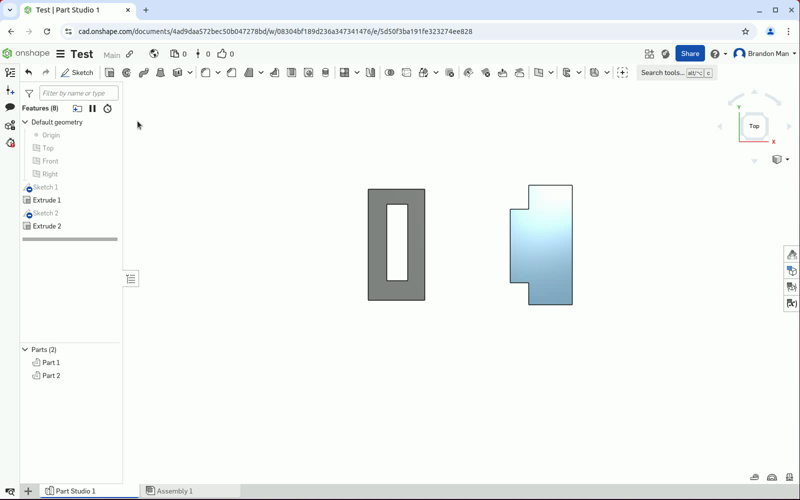
key(shift+h)
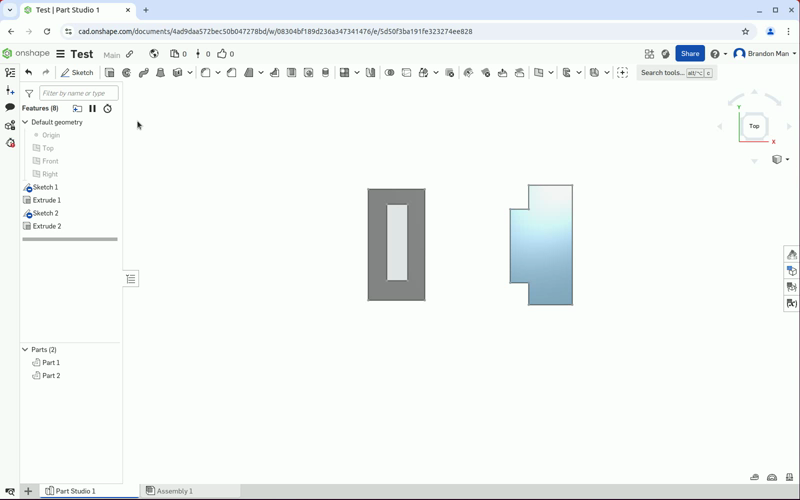
key(shift+h)
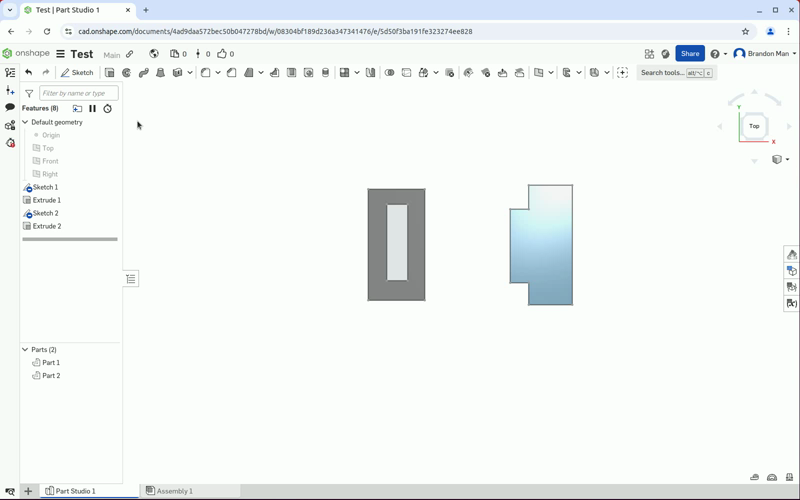
key(shift+7)
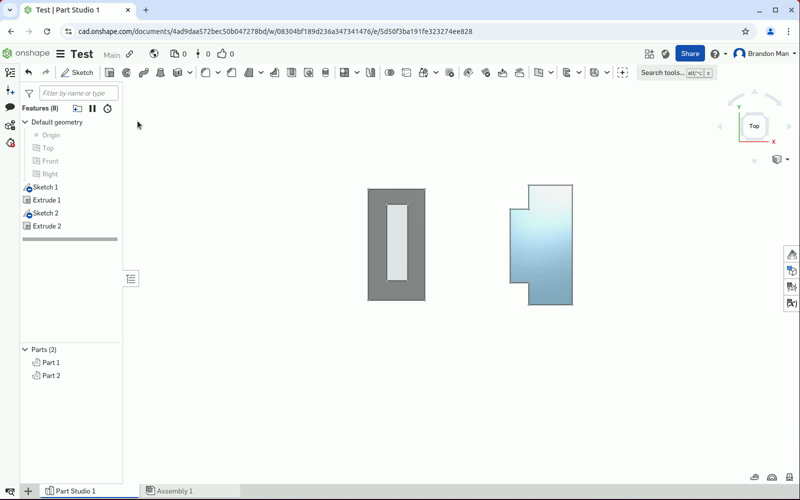
key(up, 3)
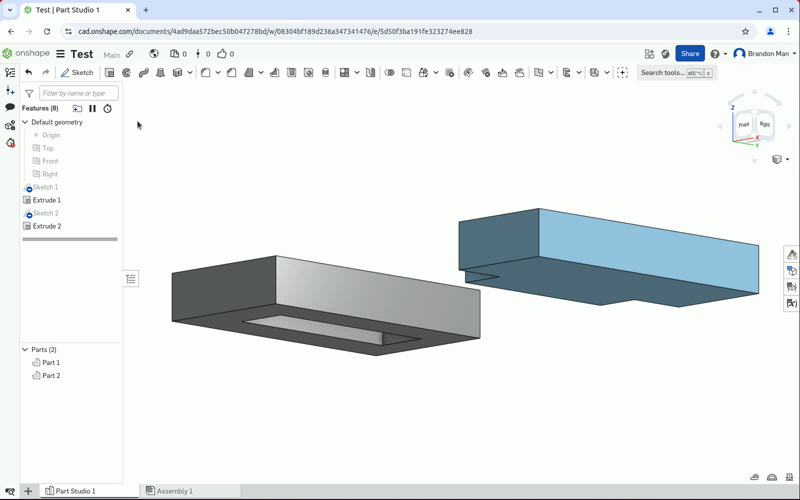
key(left, 3)
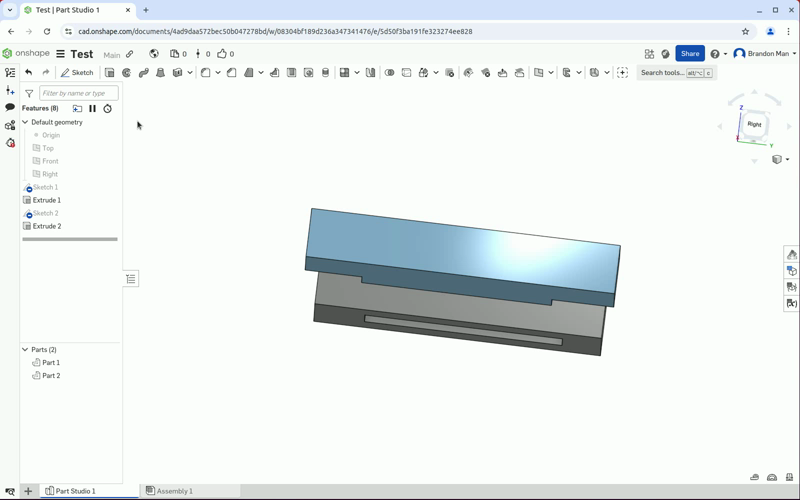
key(right, 3)
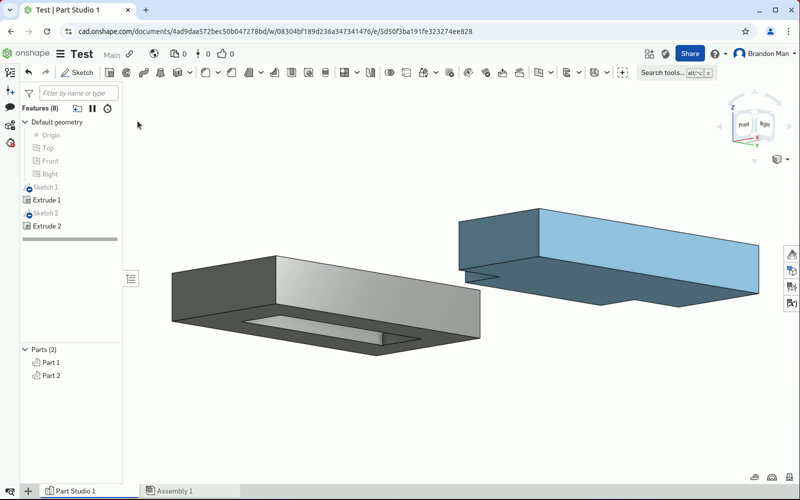
key(down, 3)
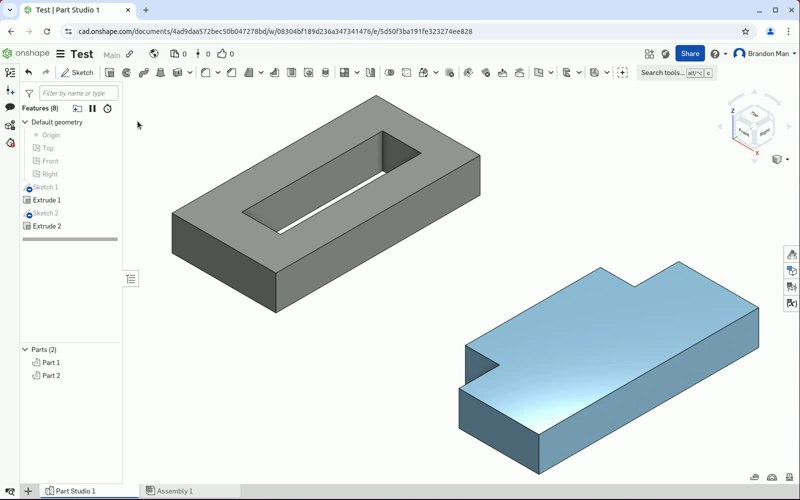
mouse_move(73, 189)
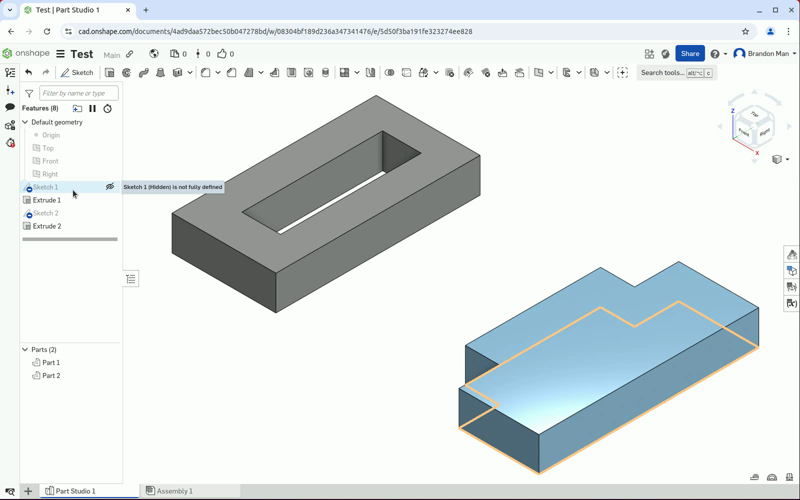
click(73, 189)